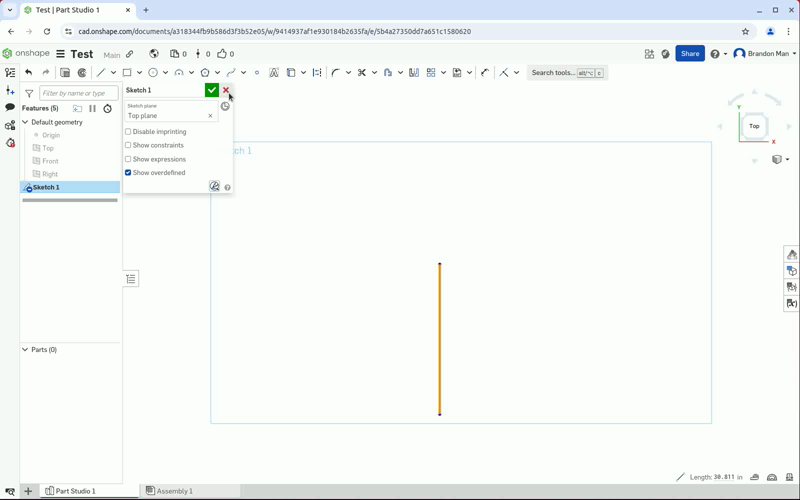
key(shift+h)
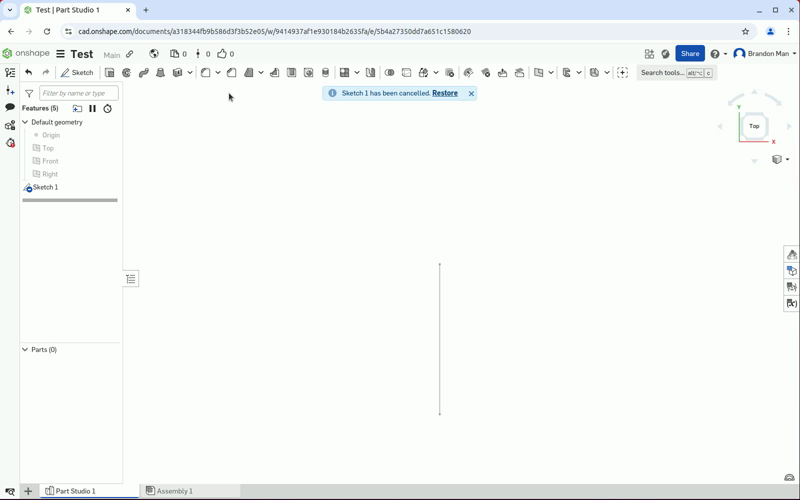
mouse_move(73, 352)
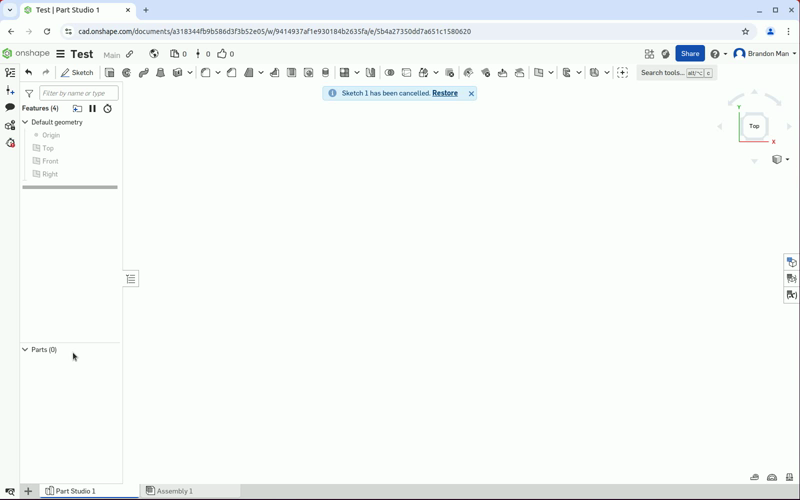
key(y)
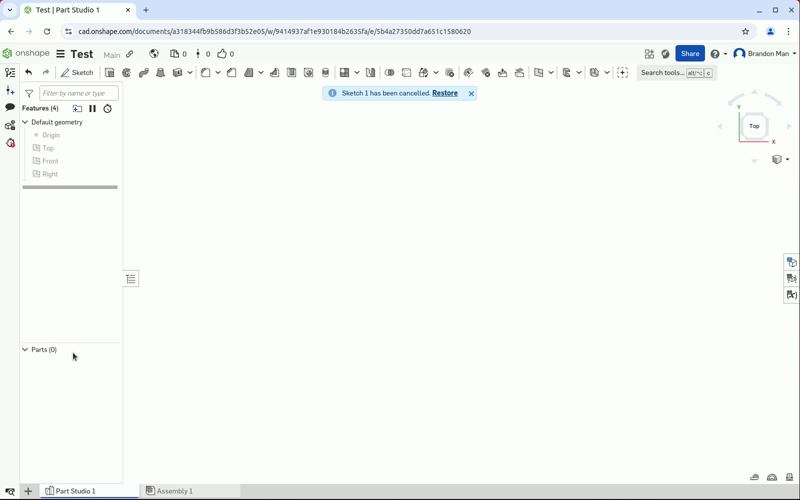
key(shift+p)
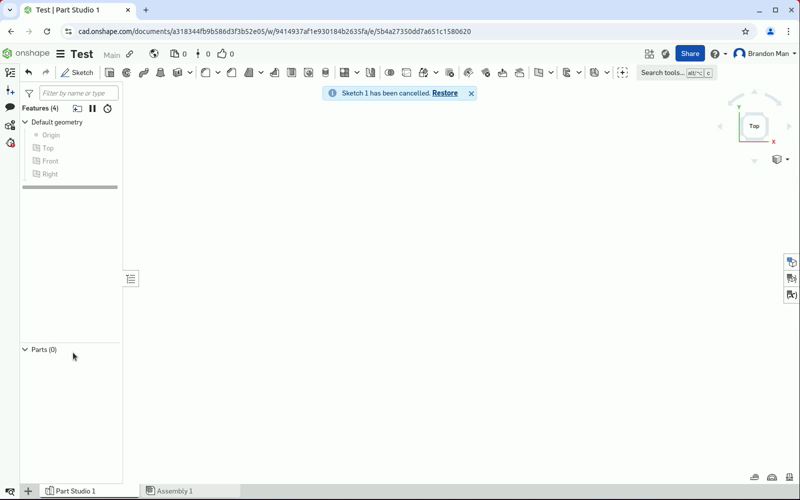
key(space)
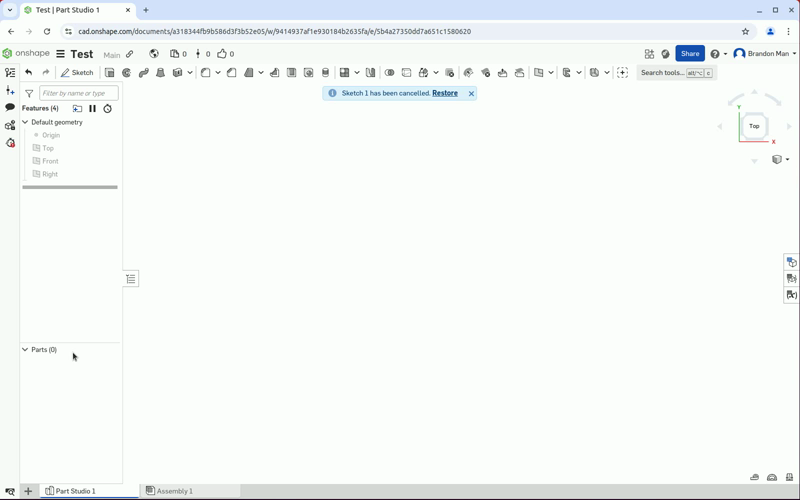
key_down(shift)
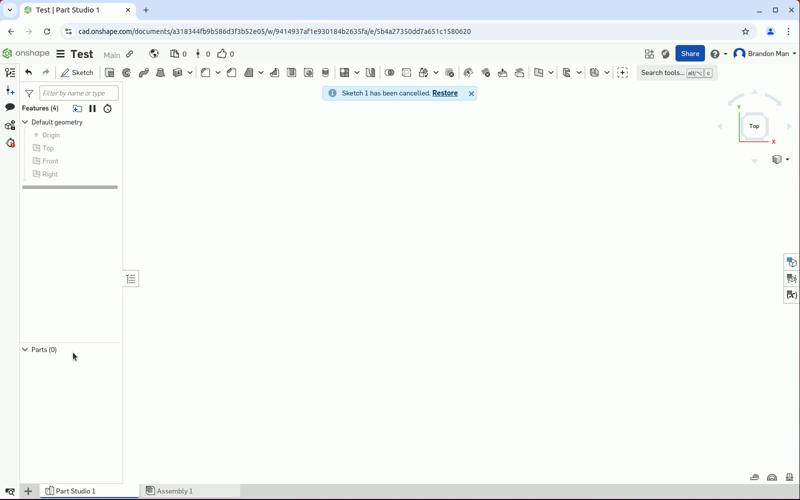
key(up)
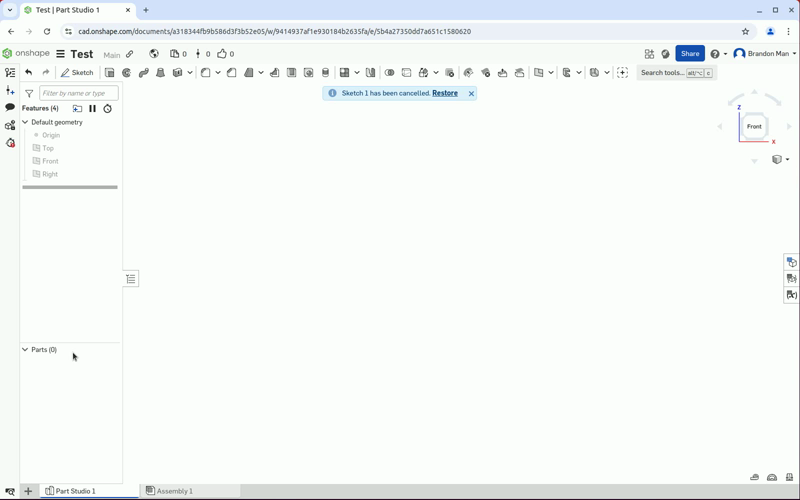
key_up(shift)
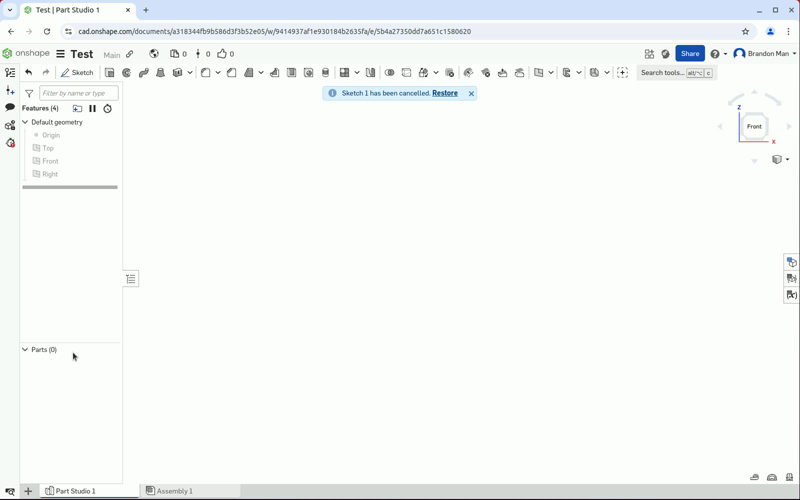
key(space)
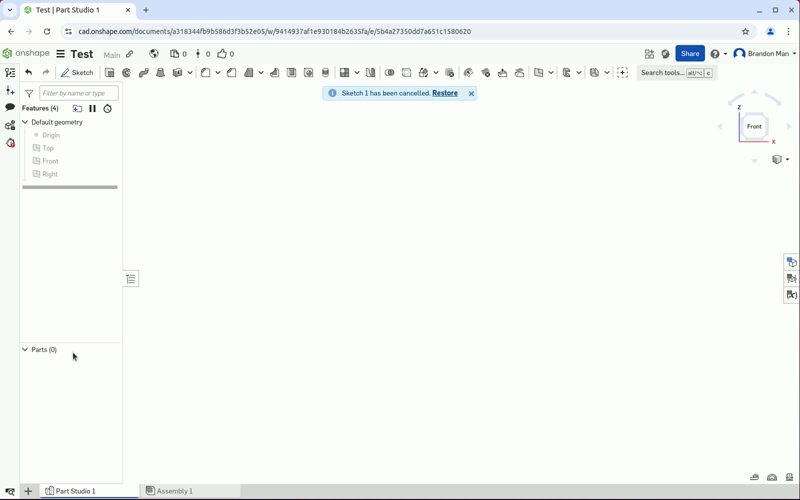
key_down(shift)
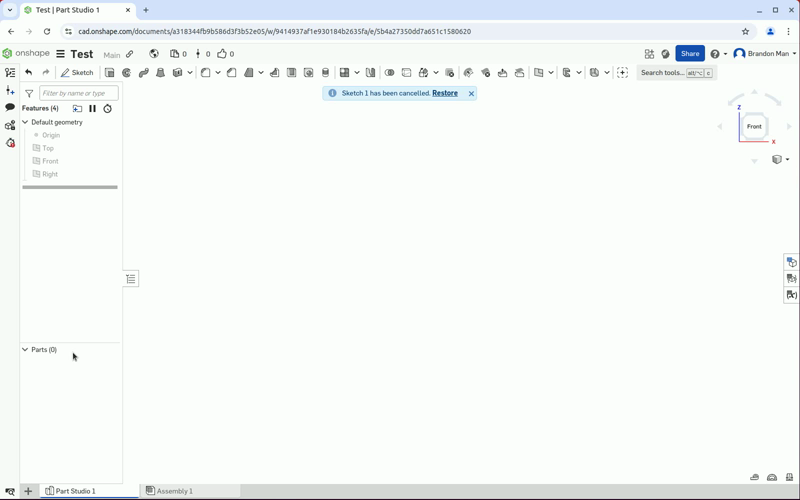
key(left)
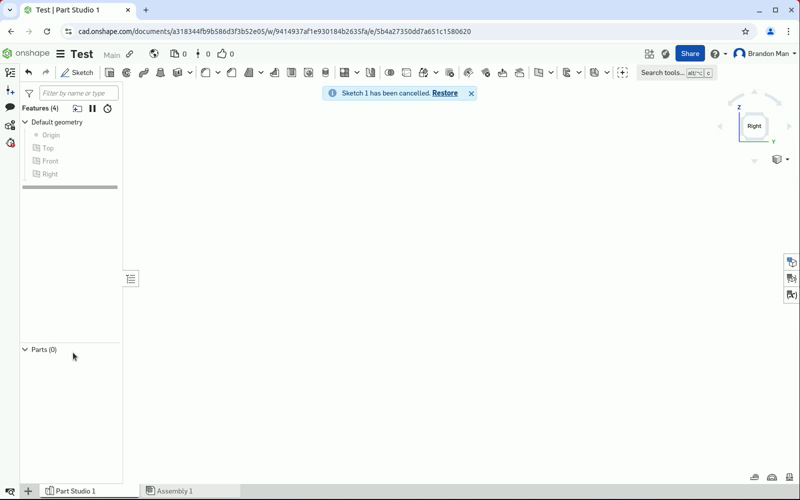
key_up(shift)
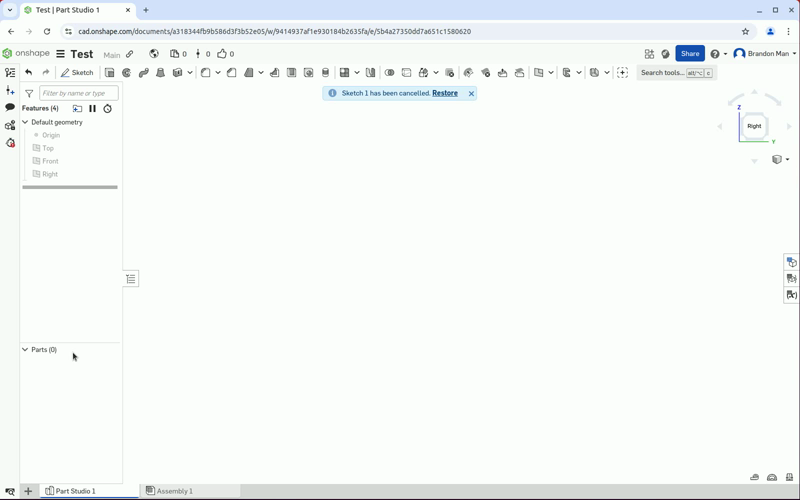
mouse_move(73, 352)
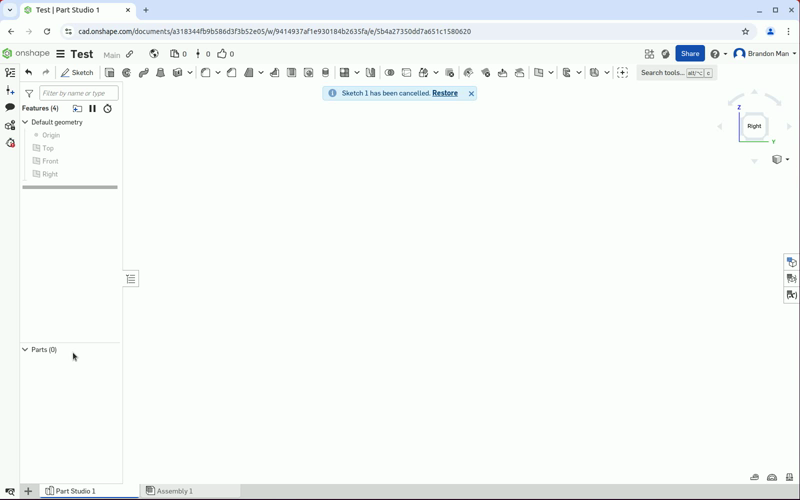
key(shift+y)
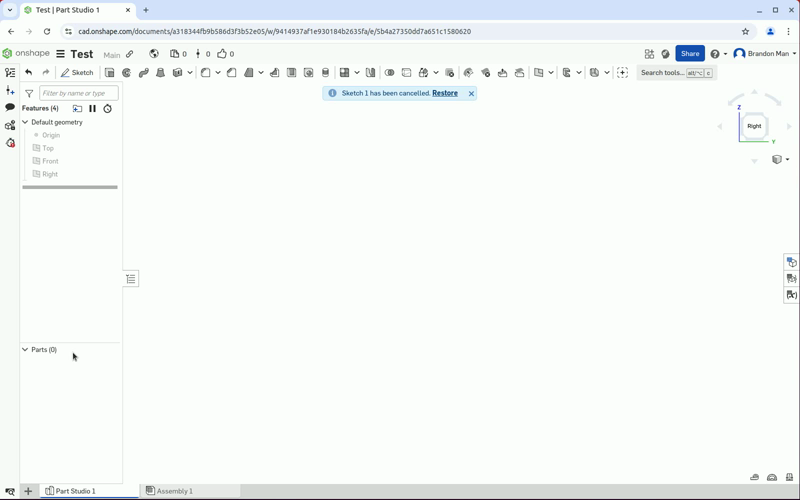
key(shift+s)
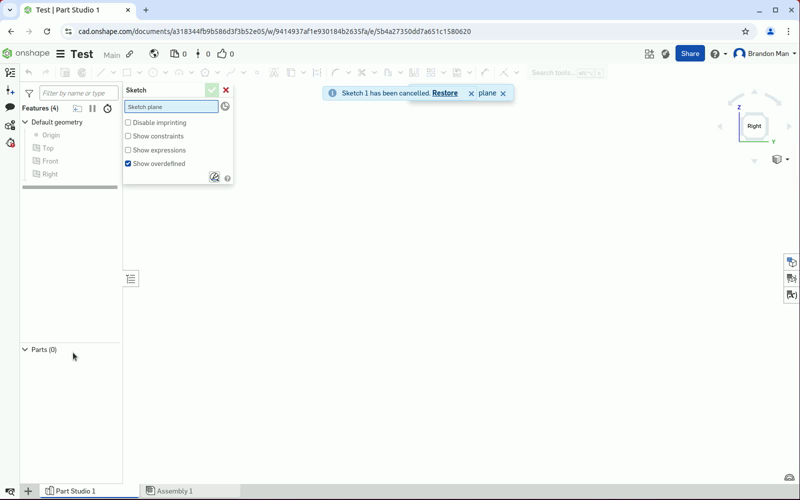
mouse_move(73, 176)
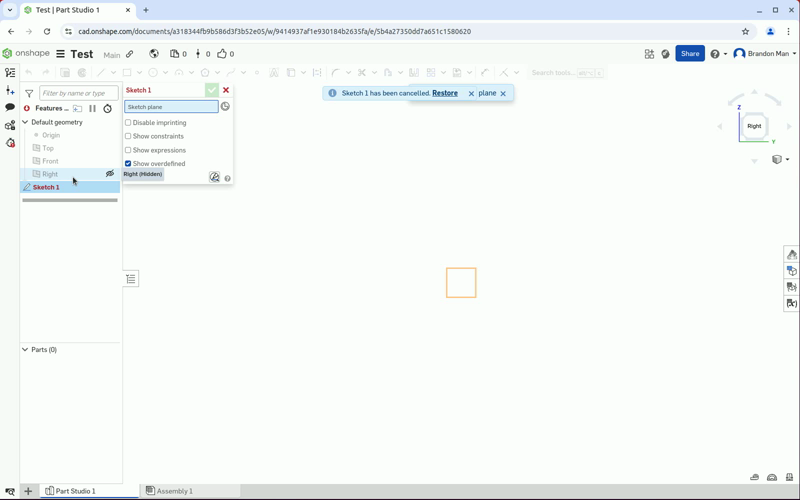
click(73, 176)
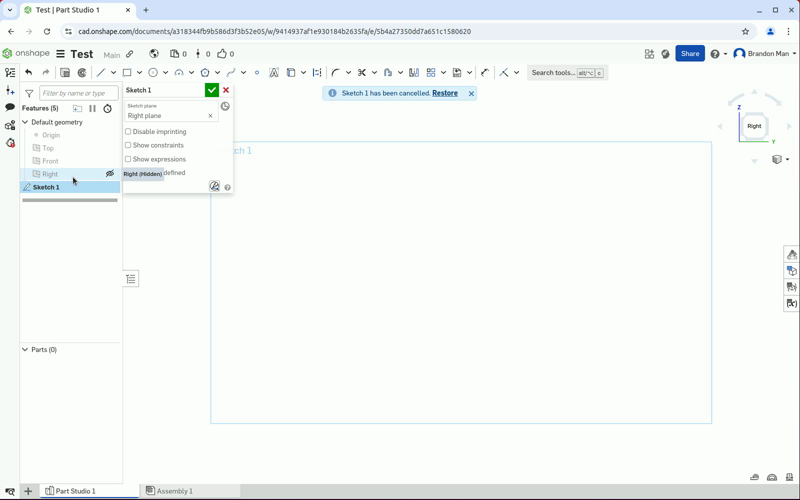
mouse_move(73, 352)
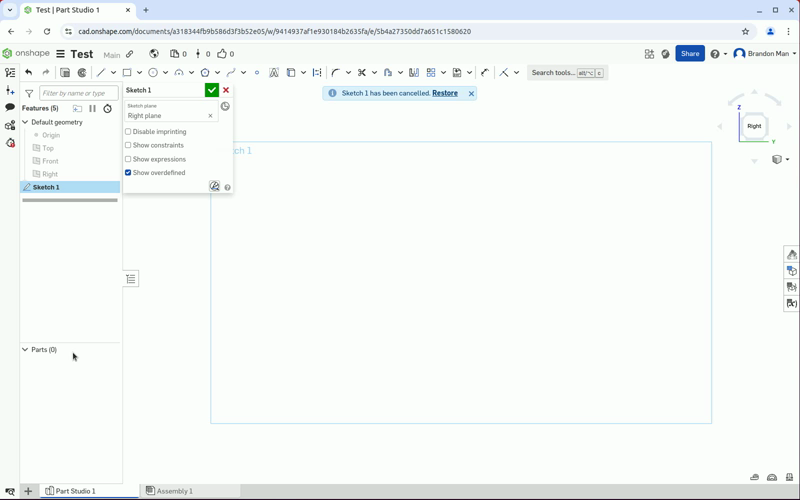
key(y)
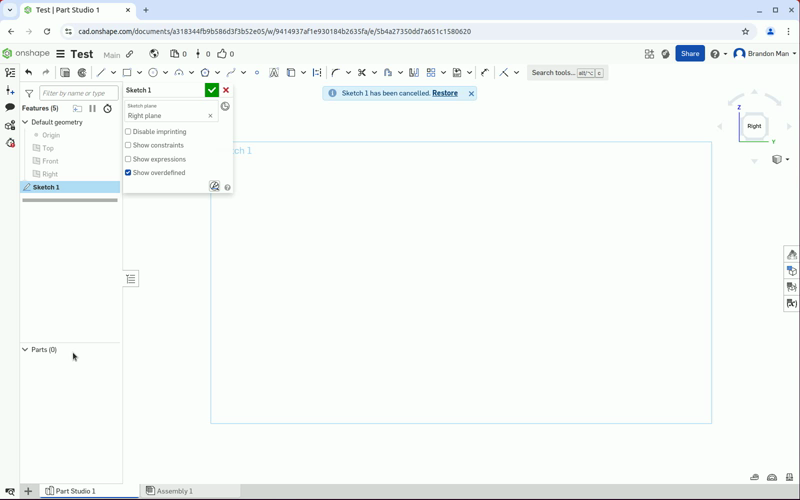
key(l)
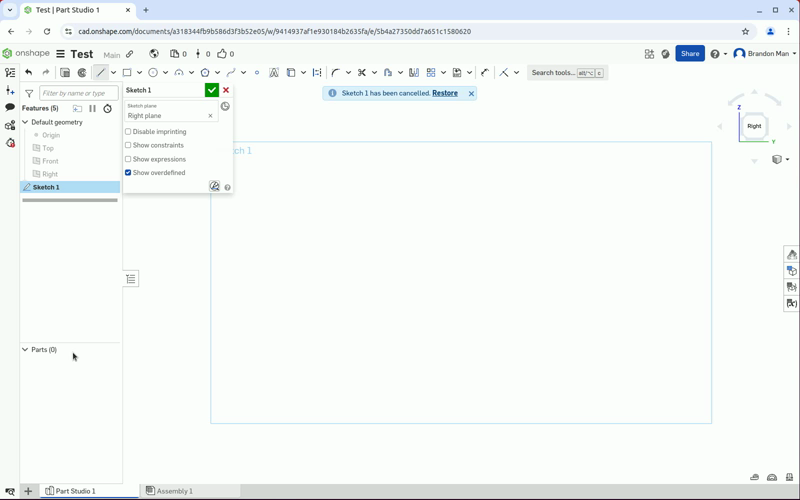
key_down(shift)
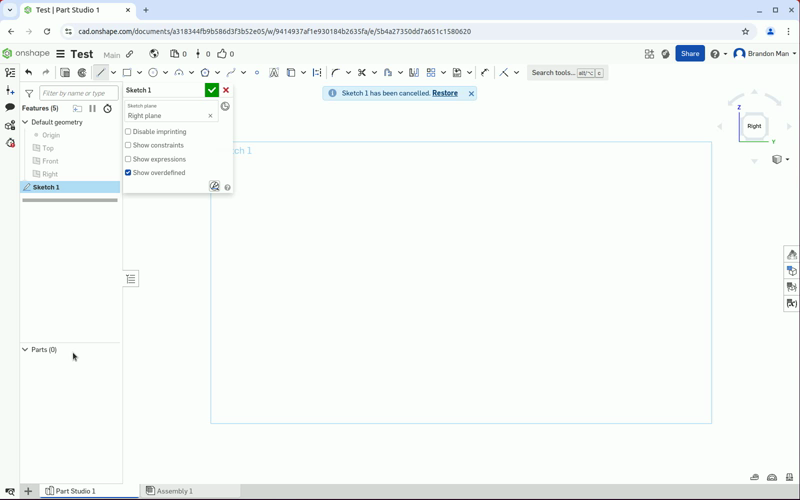
mouse_move(348, 322)
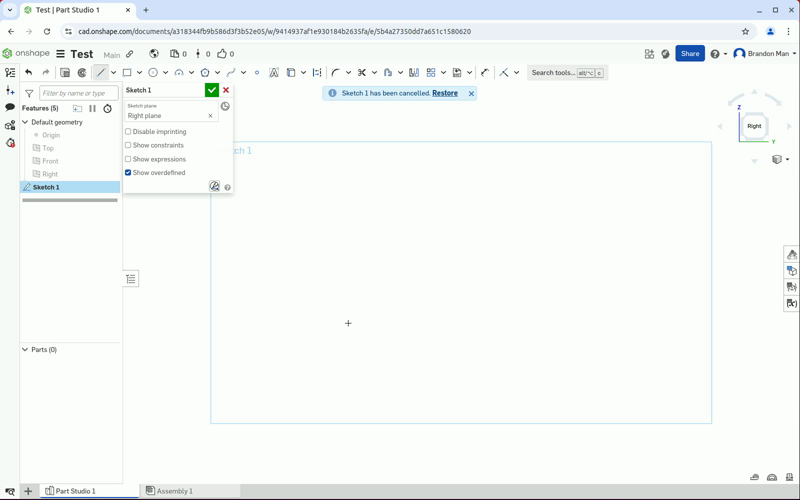
click(348, 322)
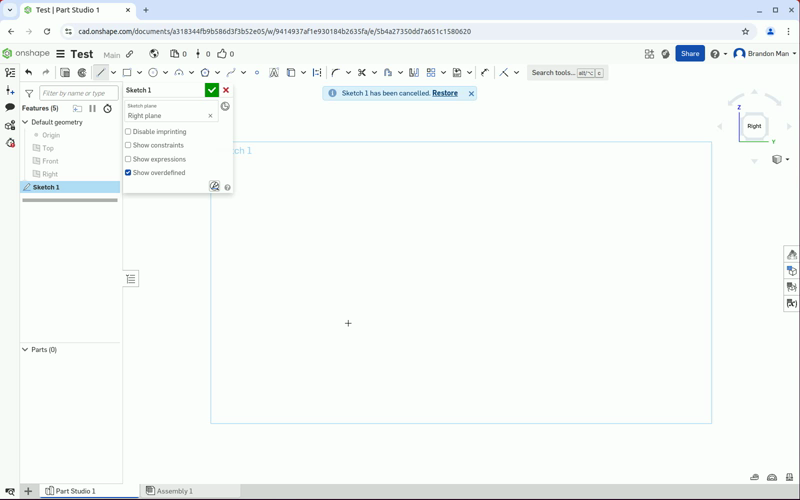
key_up(shift)
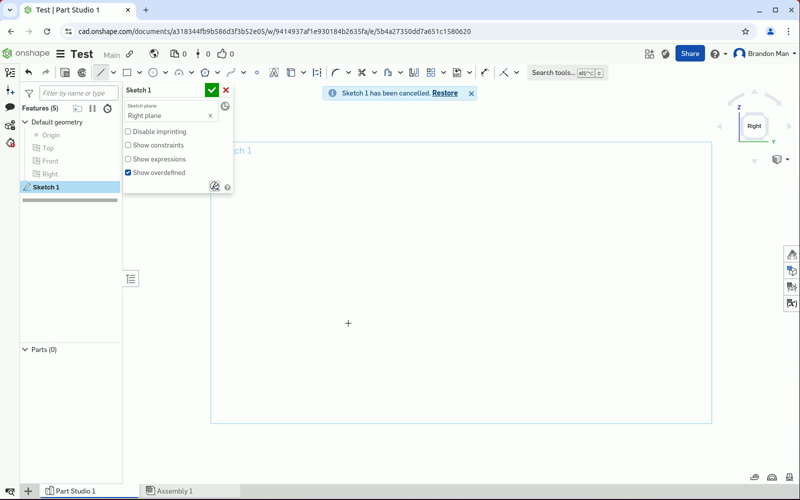
key_down(shift)
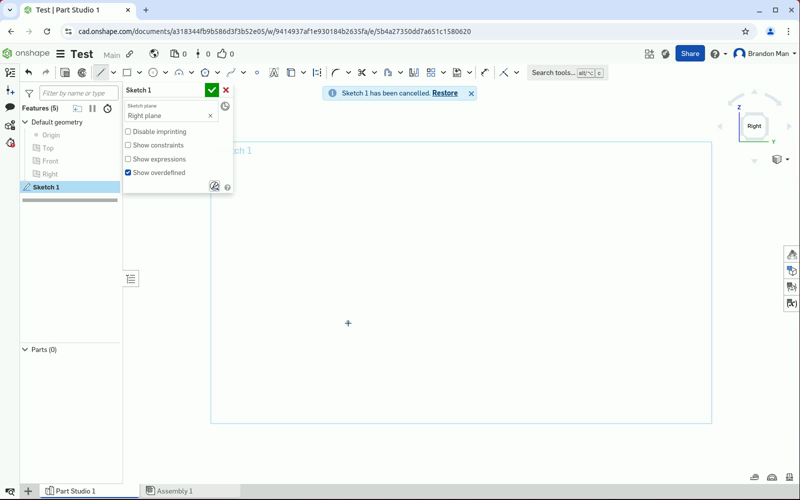
mouse_move(378, 322)
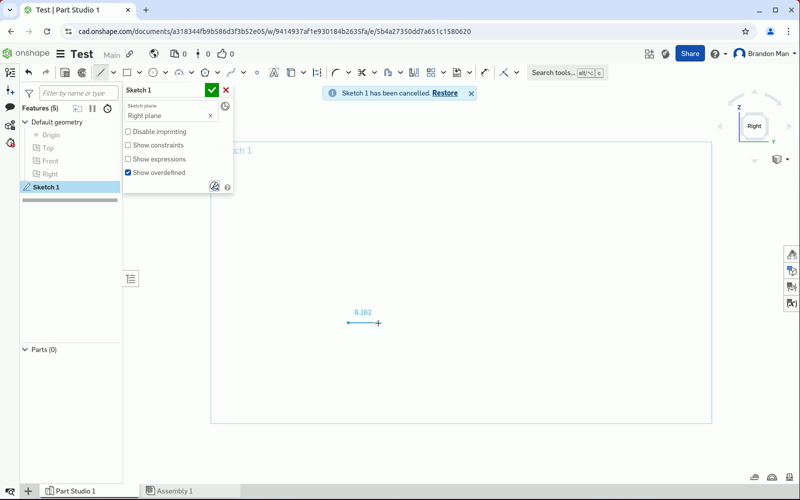
mouse_move(375, 322)
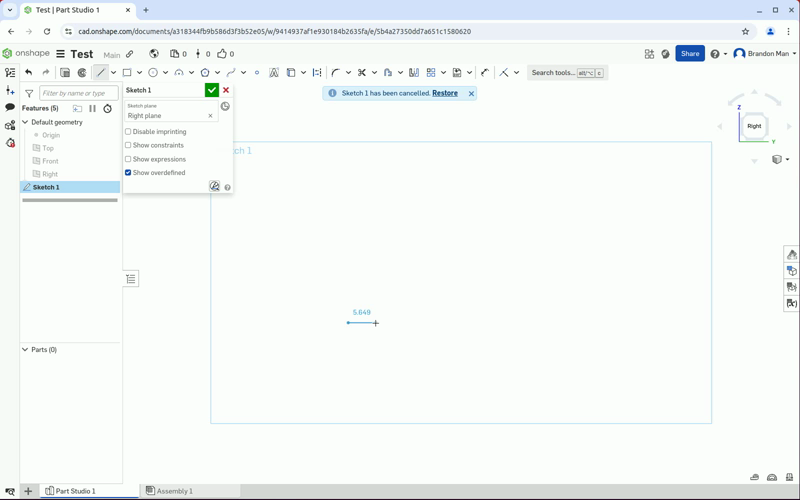
click(375, 322)
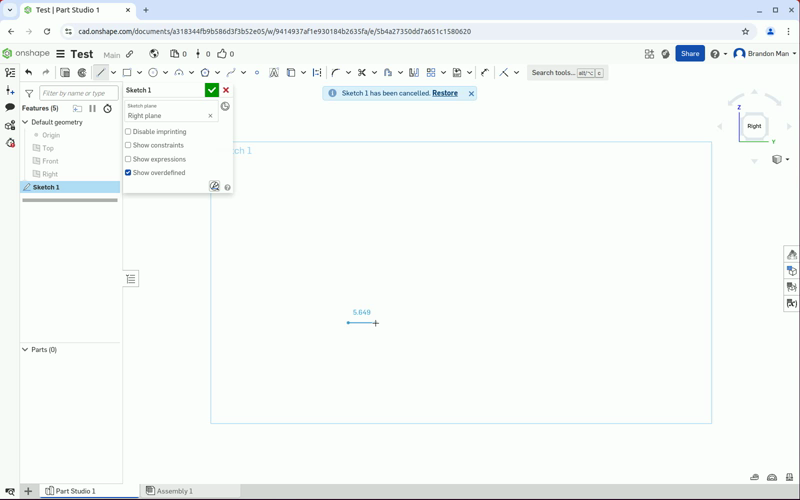
key_up(shift)
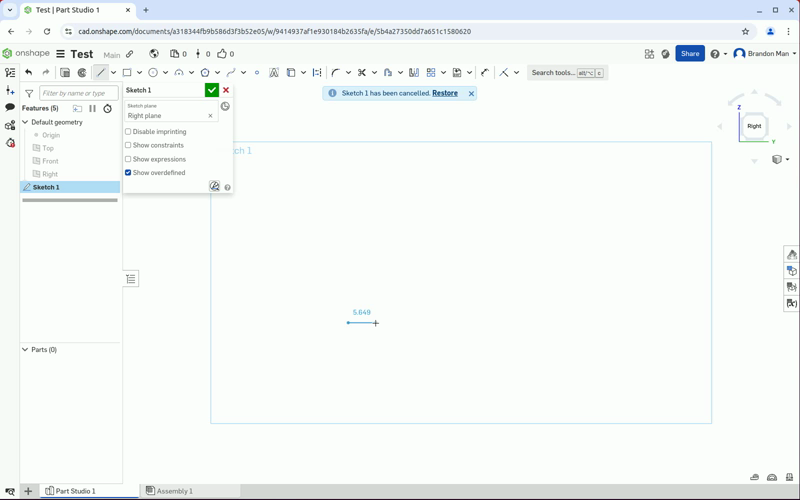
key_down(shift)
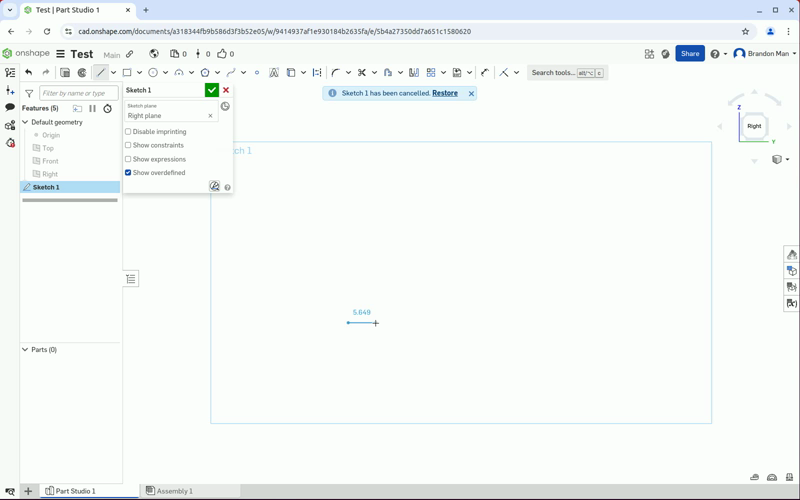
mouse_move(564, 322)
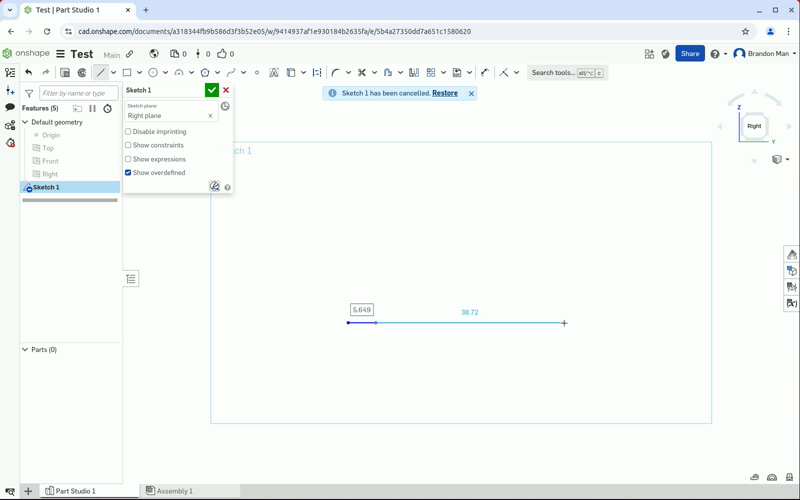
click(564, 322)
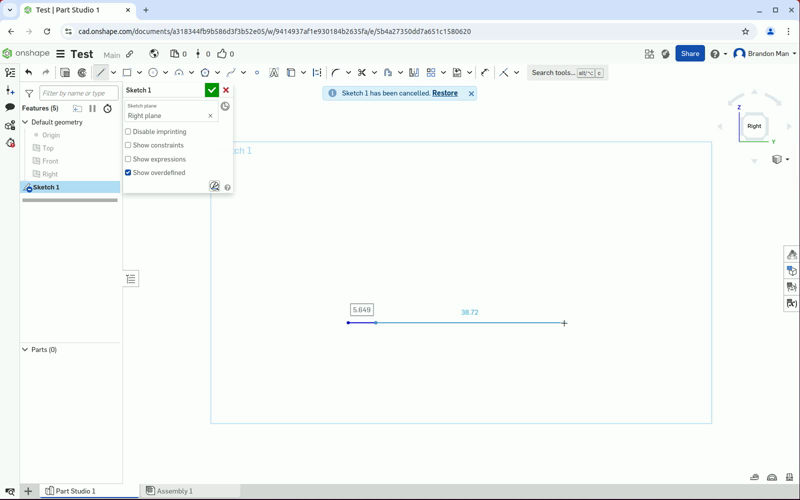
key_up(shift)
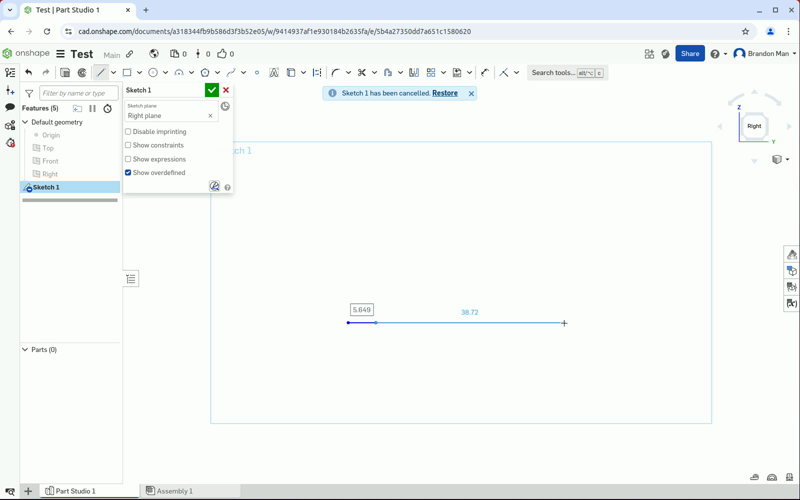
key_down(shift)
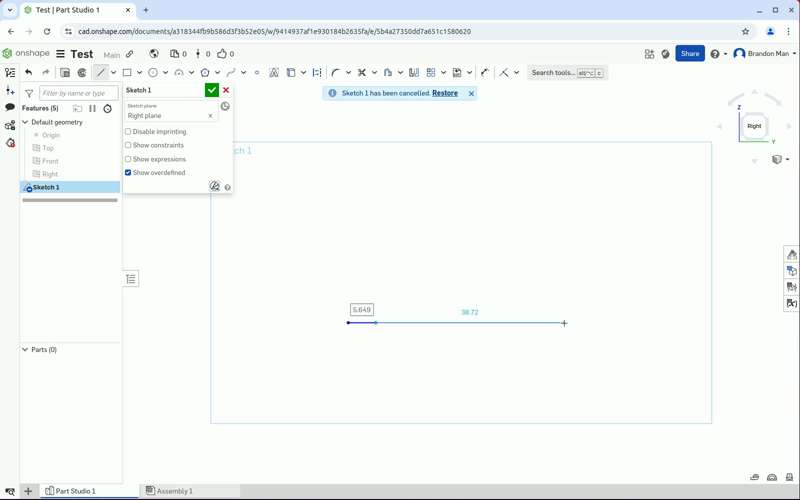
mouse_move(564, 213)
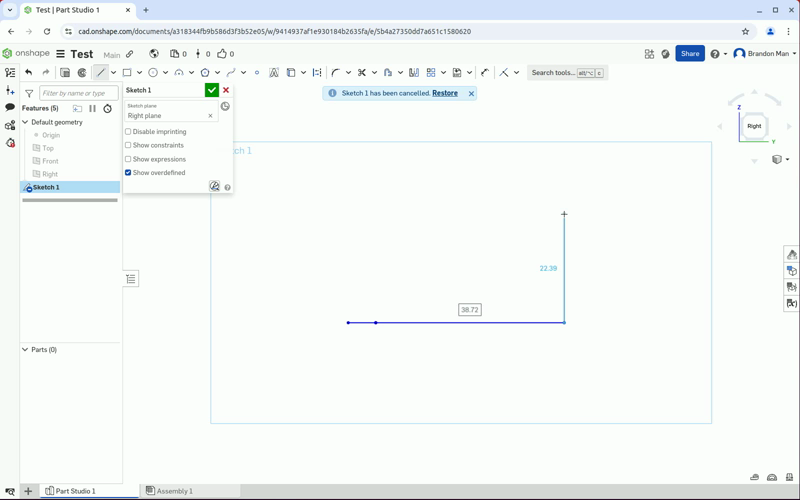
click(564, 213)
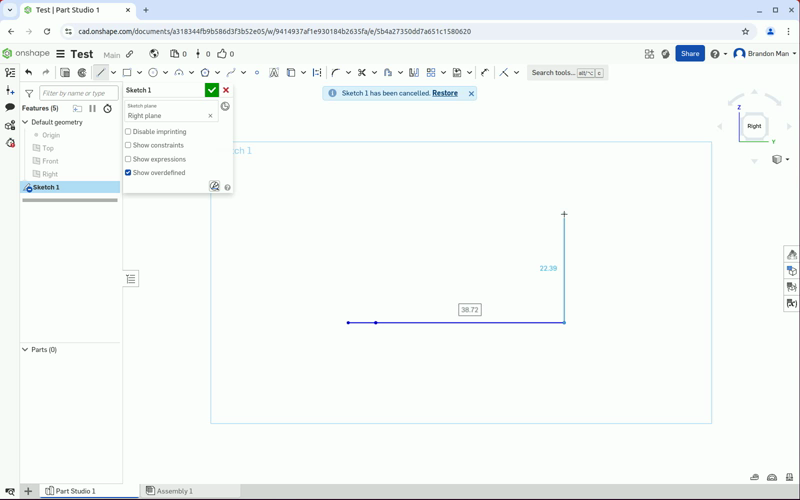
key_up(shift)
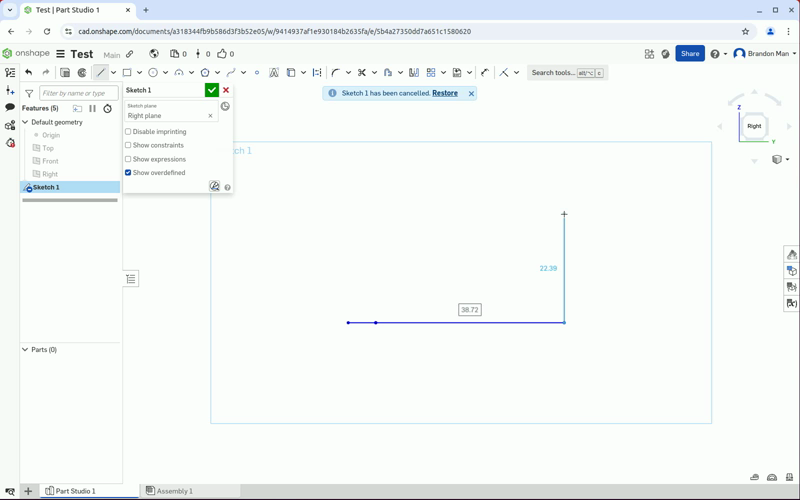
key_down(shift)
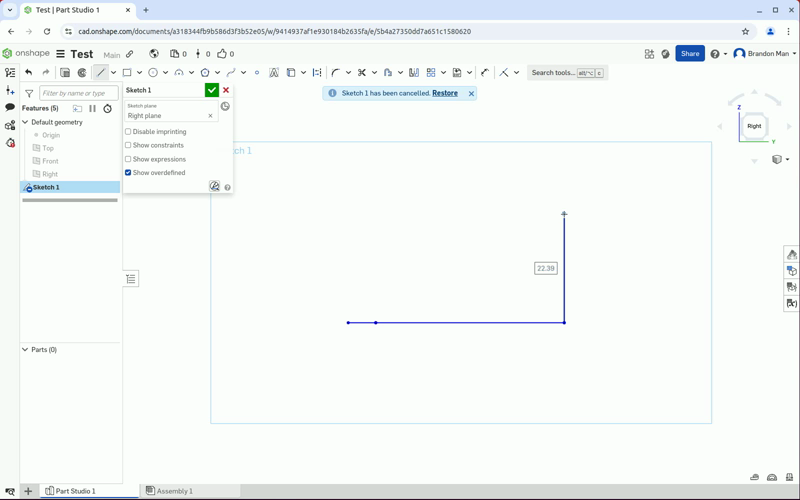
mouse_move(589, 213)
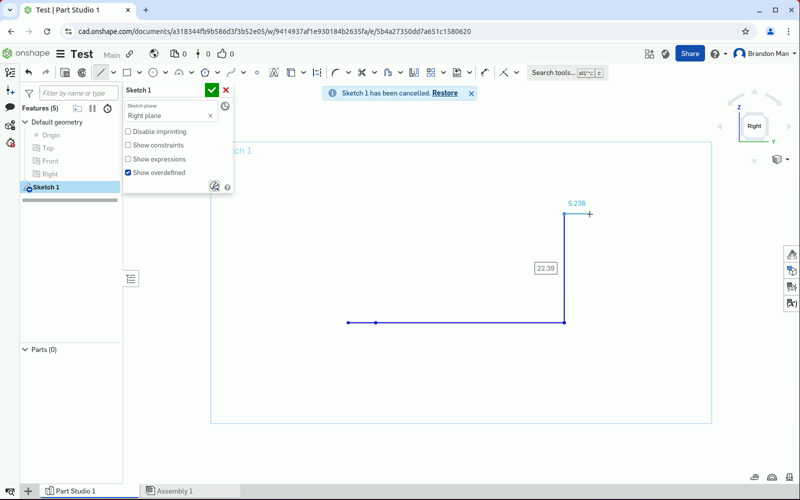
mouse_move(536, 213)
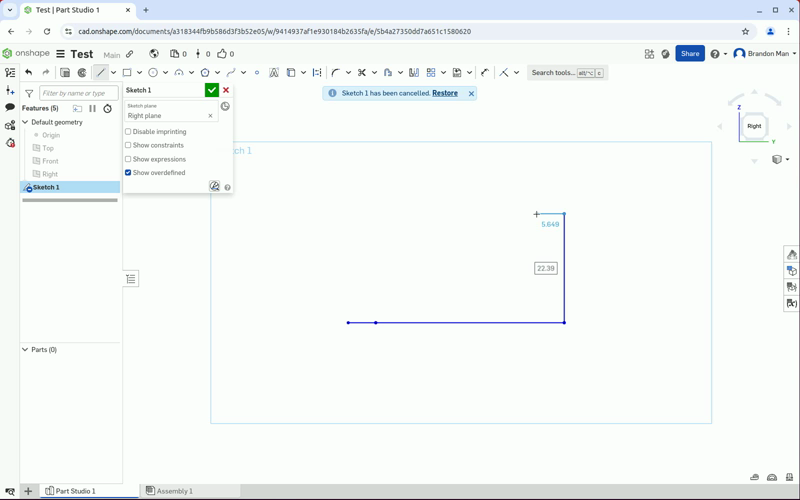
click(536, 213)
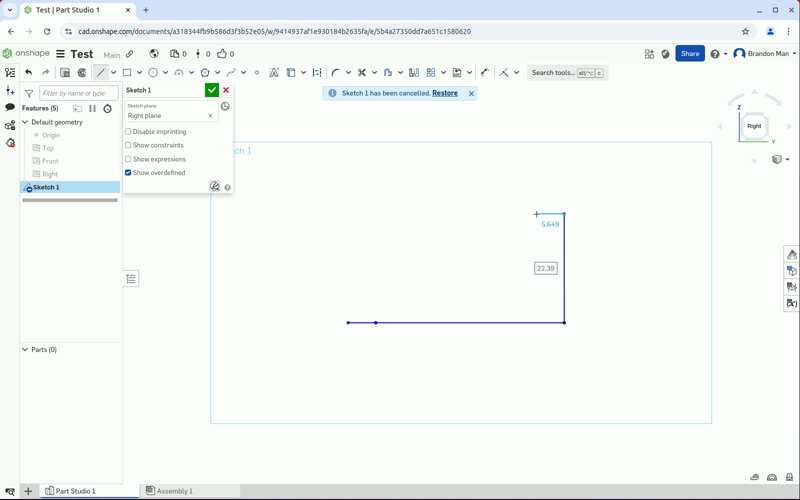
key_up(shift)
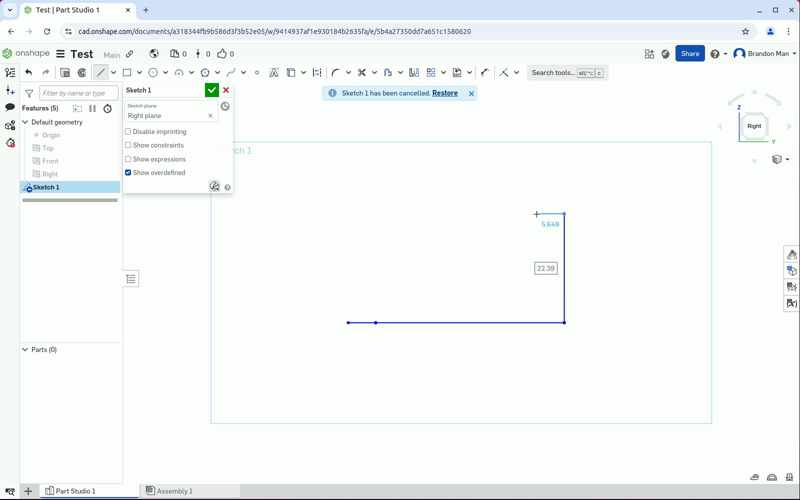
key_down(shift)
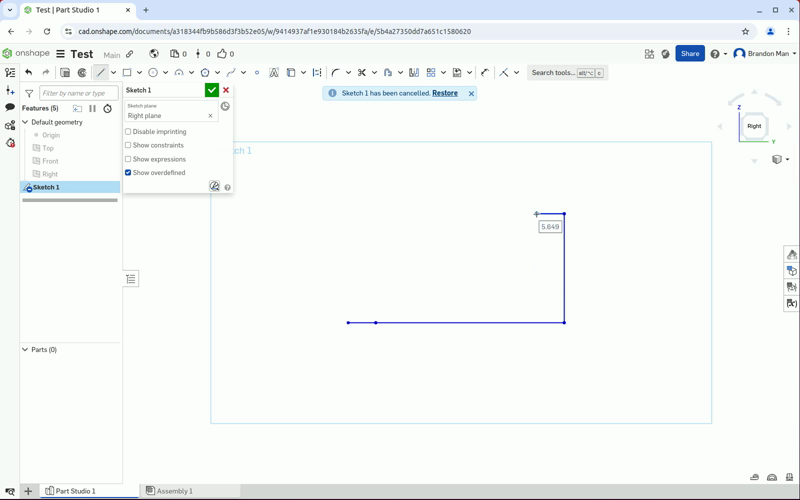
mouse_move(536, 295)
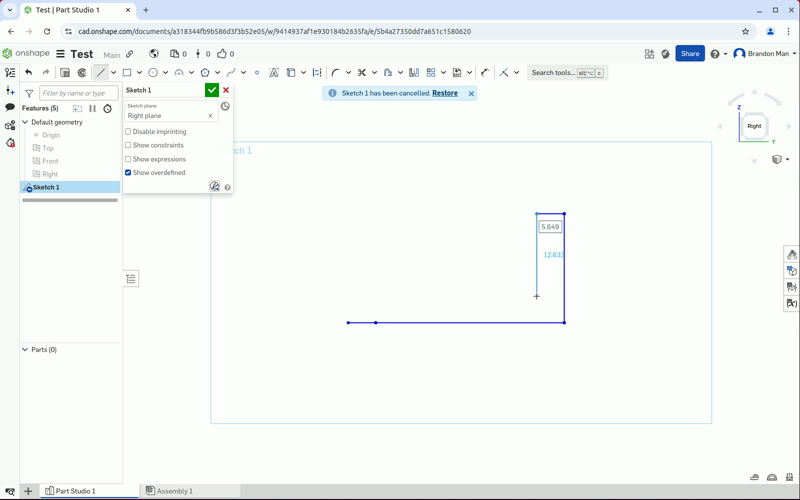
click(536, 295)
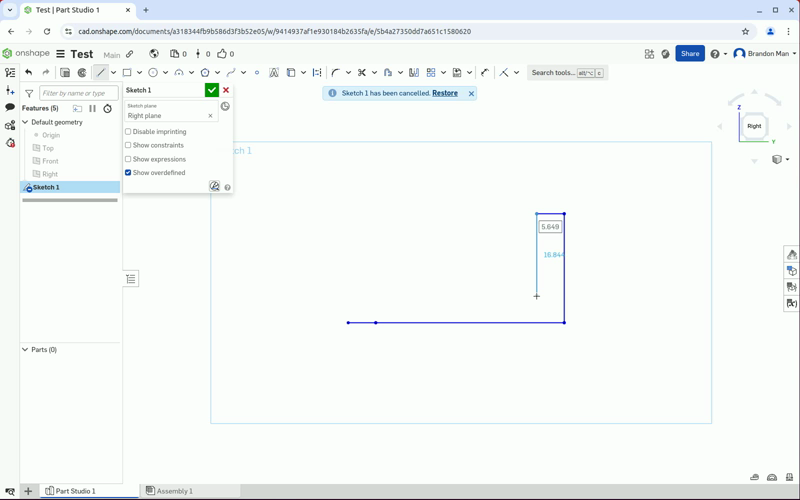
key_up(shift)
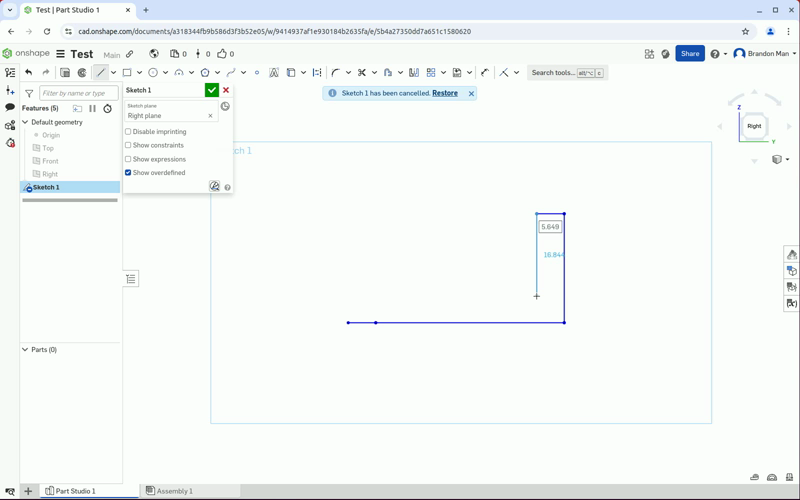
key_down(shift)
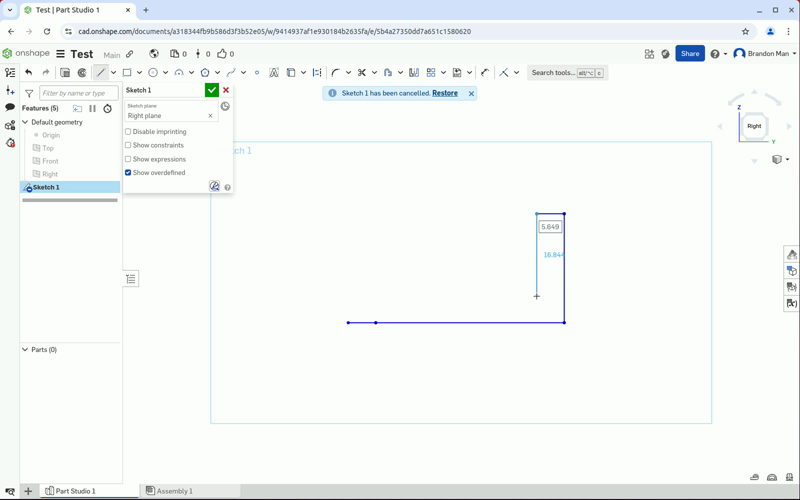
mouse_move(375, 295)
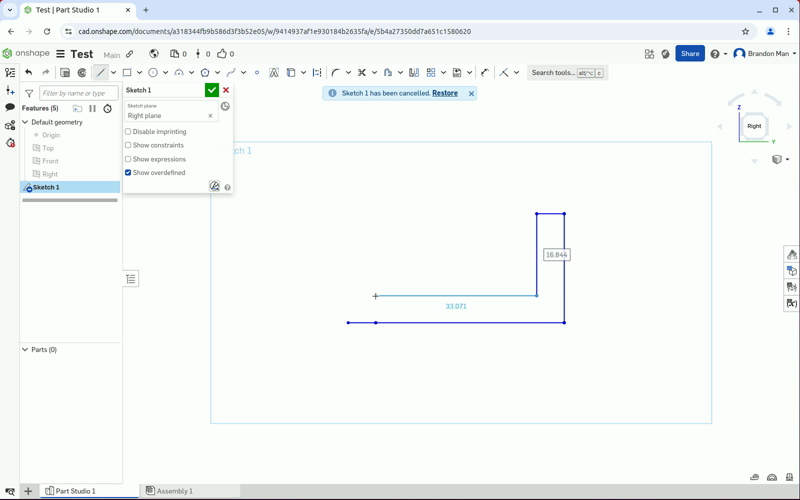
click(375, 295)
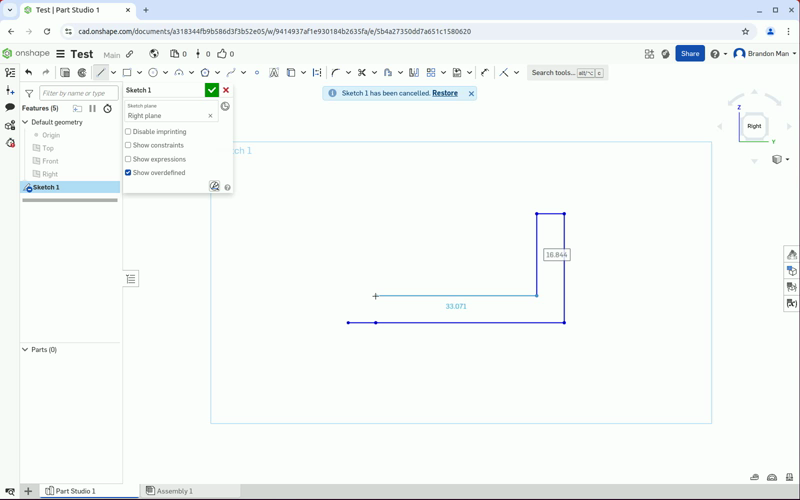
key_up(shift)
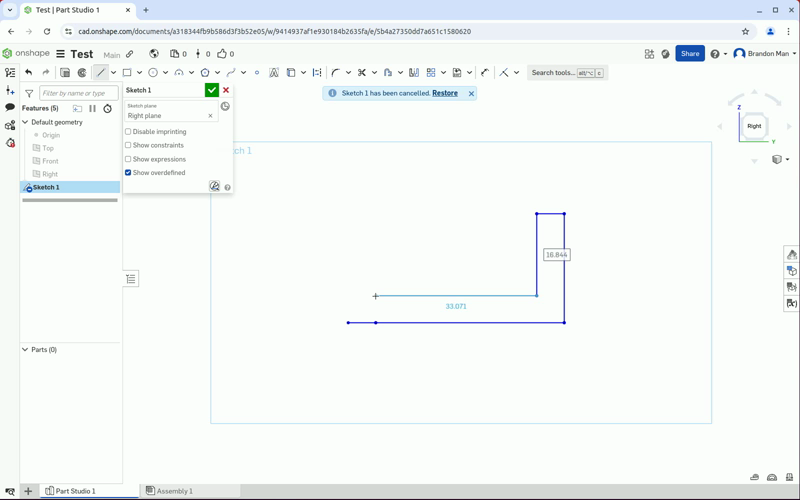
key_down(shift)
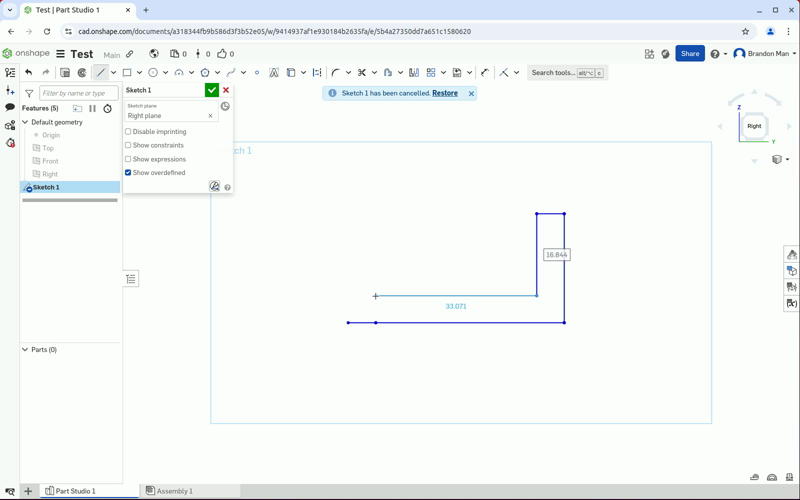
mouse_move(375, 213)
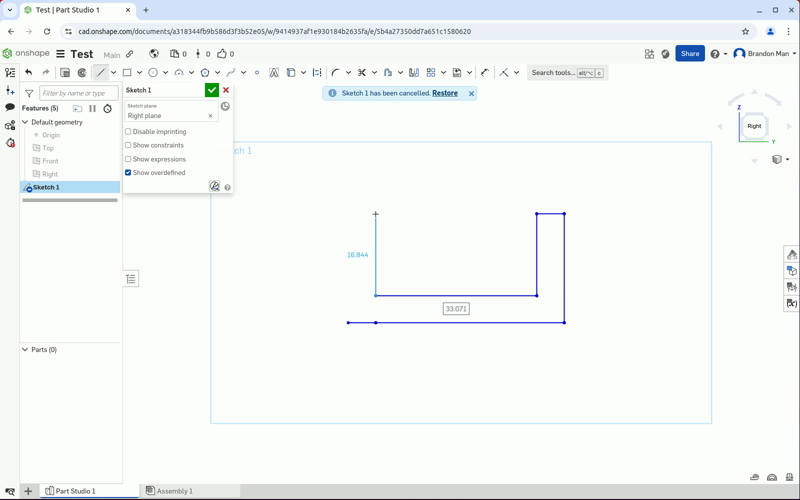
click(375, 213)
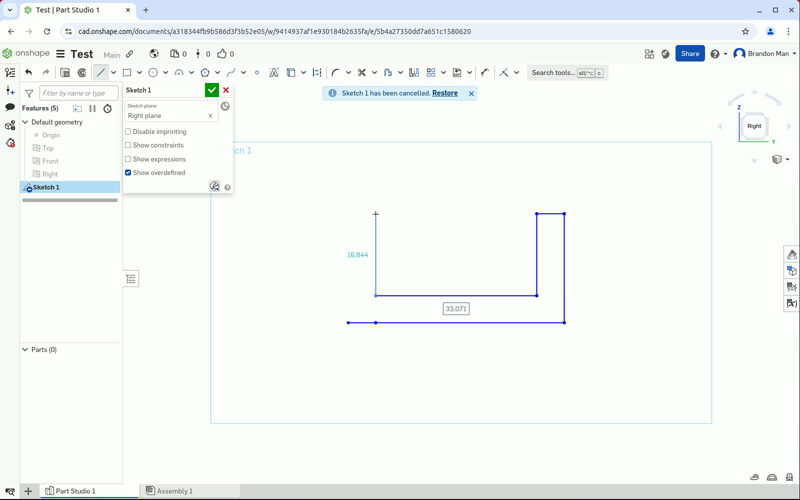
key_up(shift)
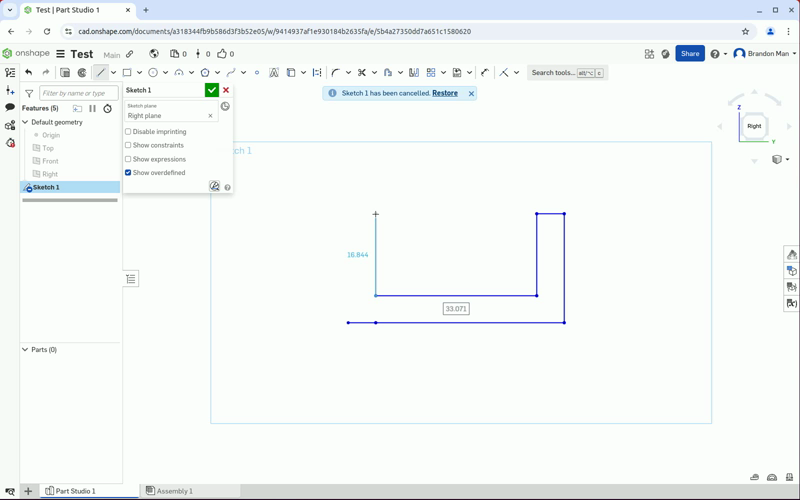
key_down(shift)
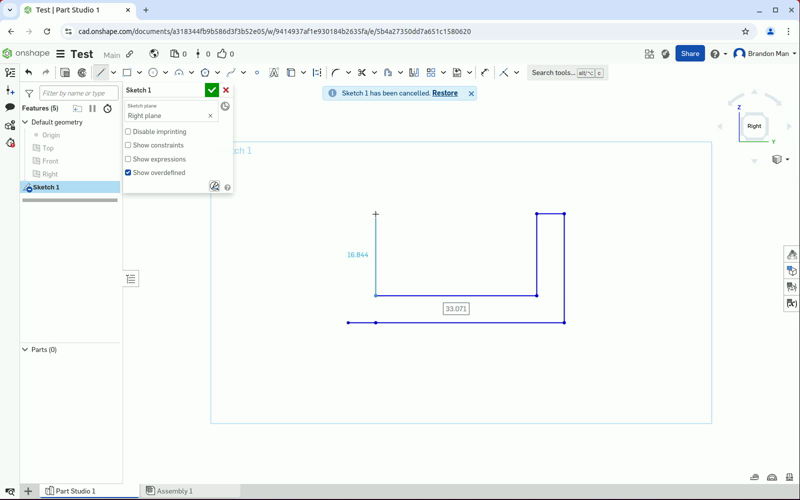
mouse_move(405, 213)
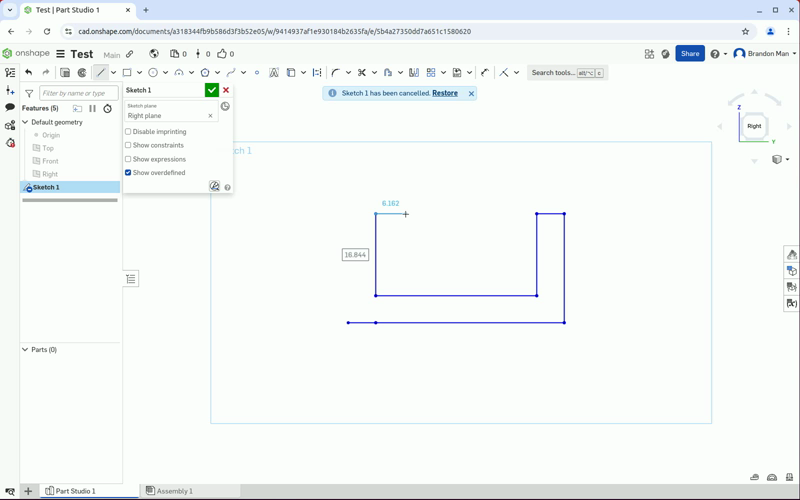
mouse_move(348, 213)
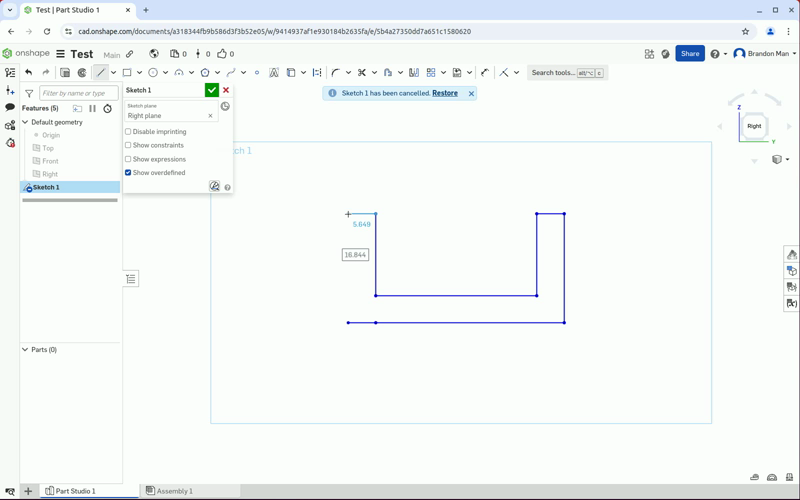
click(348, 213)
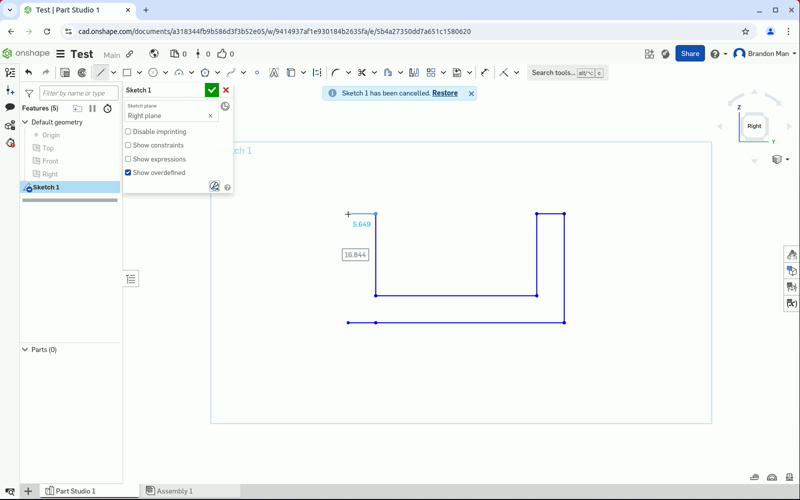
key_up(shift)
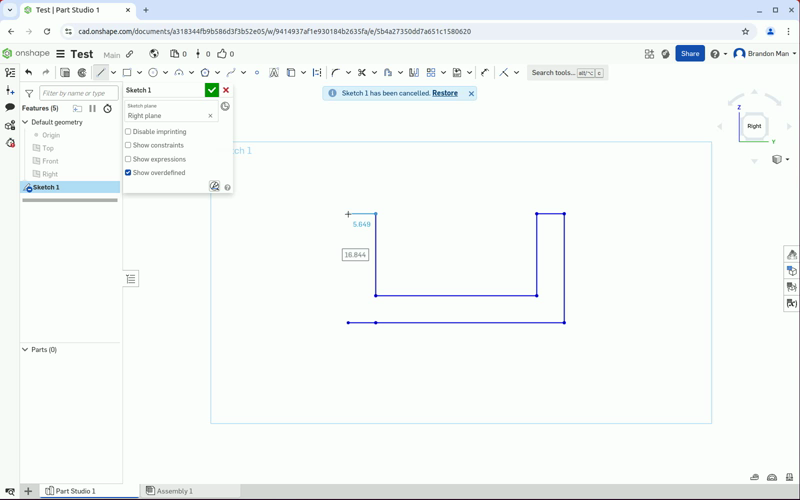
key_down(shift)
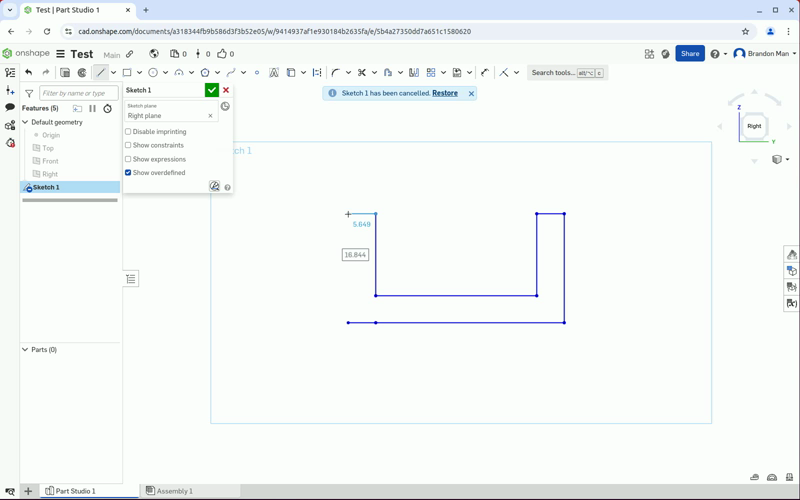
mouse_move(348, 322)
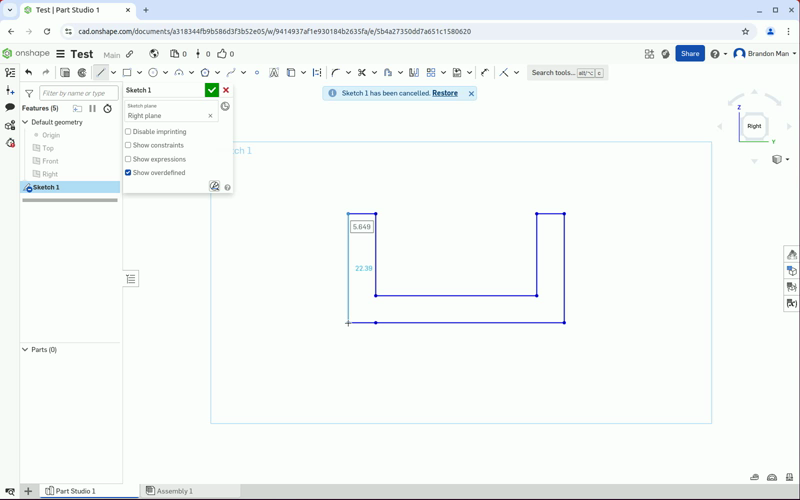
key_up(shift)
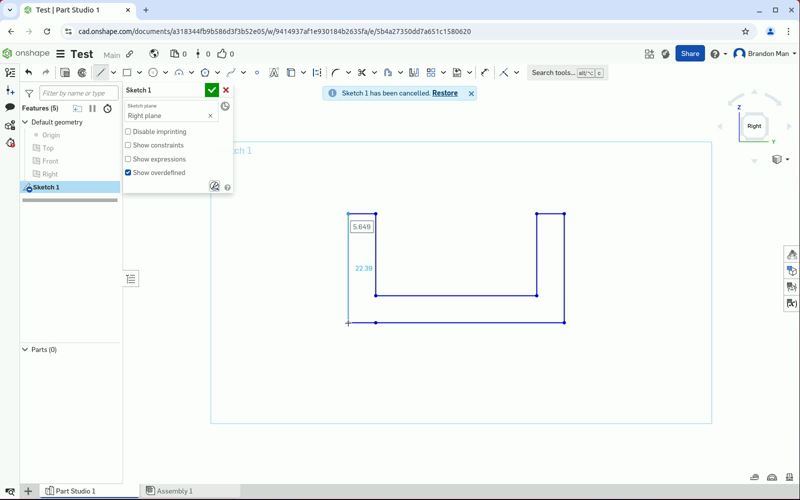
click(348, 322)
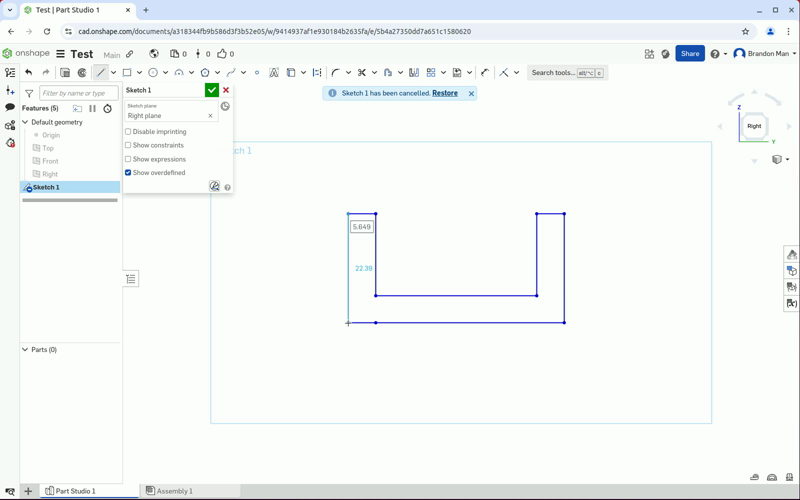
key(esc)
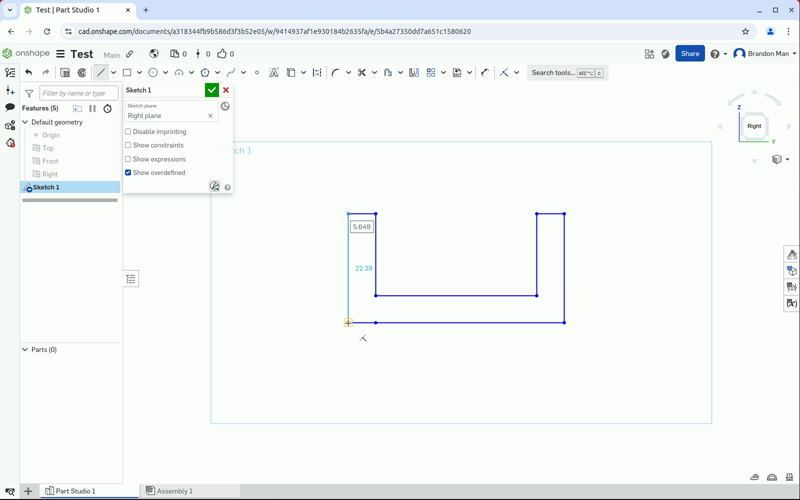
mouse_move(548, 311)
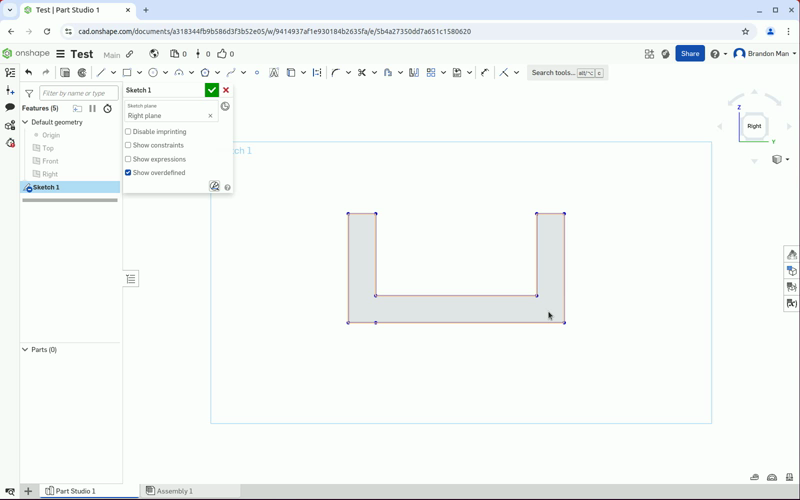
click(548, 311)
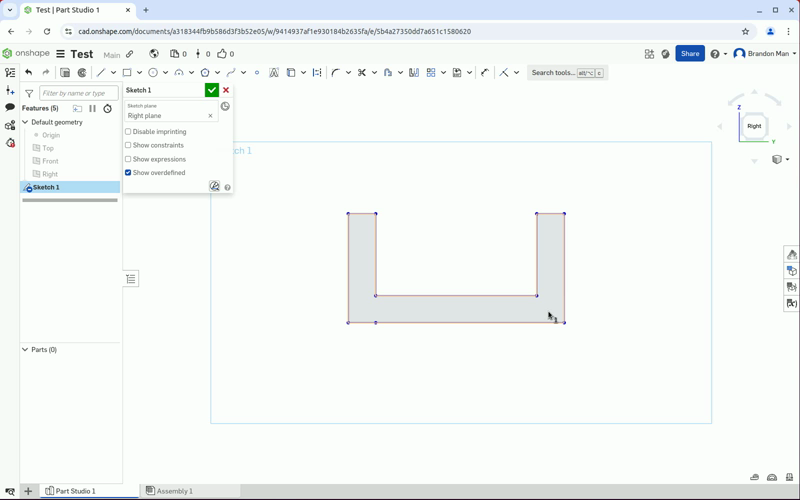
mouse_move(73, 352)
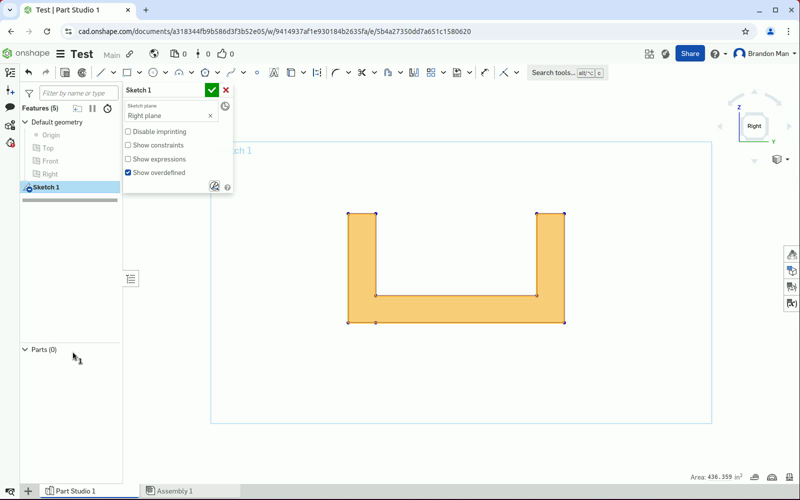
key(shift+y)
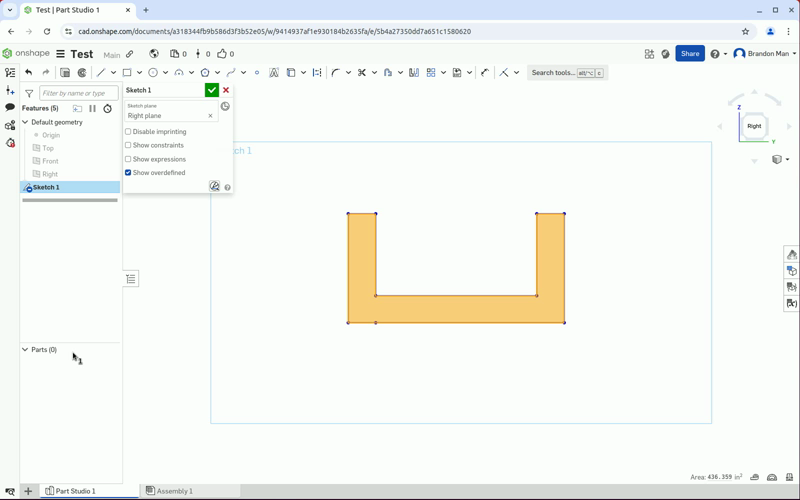
key(shift+e)
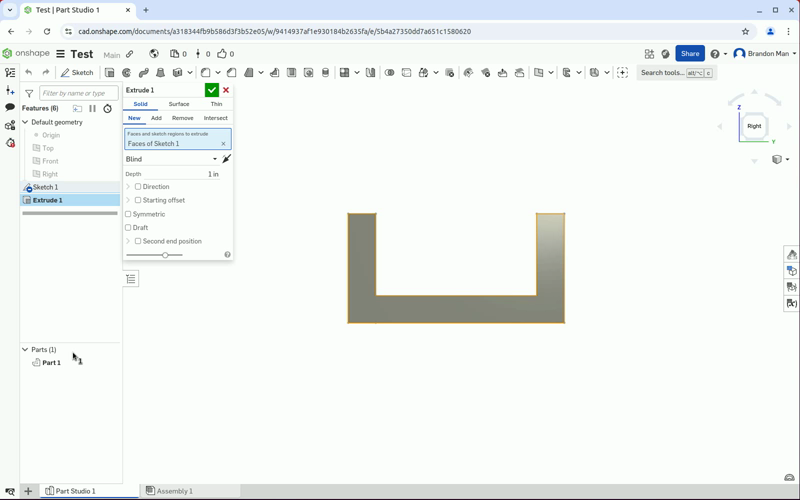
mouse_move(143, 106)
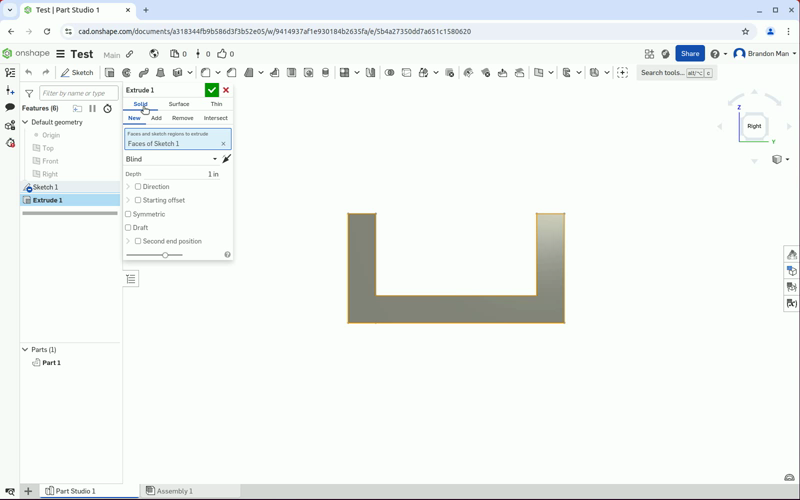
click(143, 106)
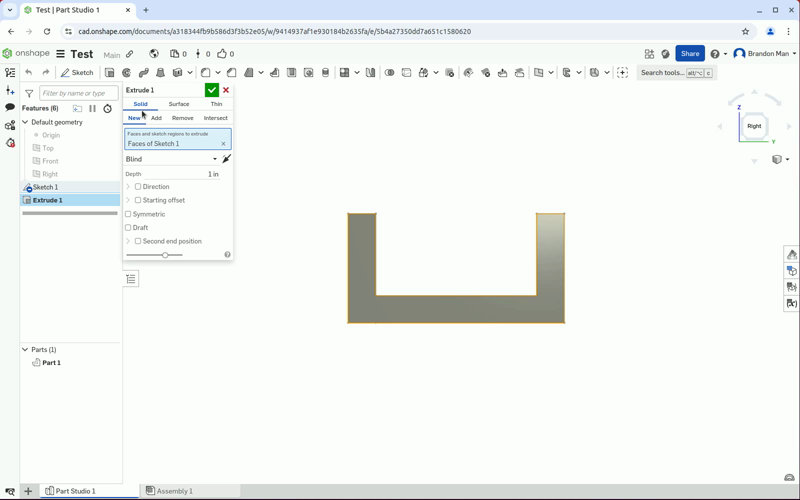
mouse_move(137, 120)
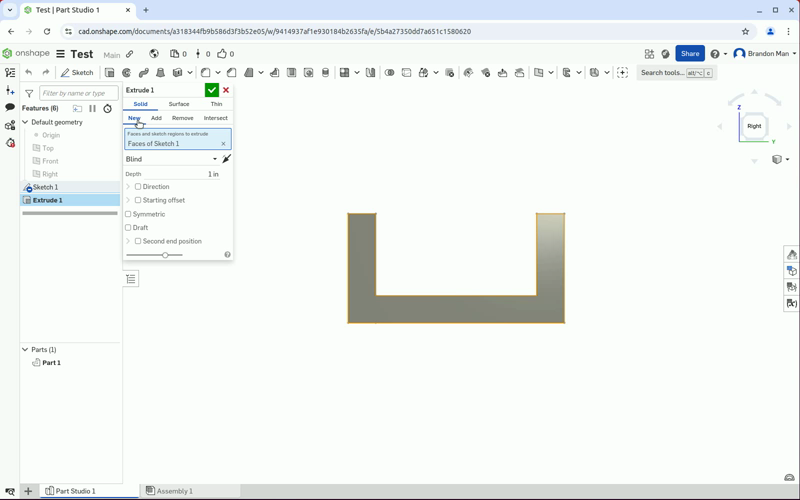
click(137, 120)
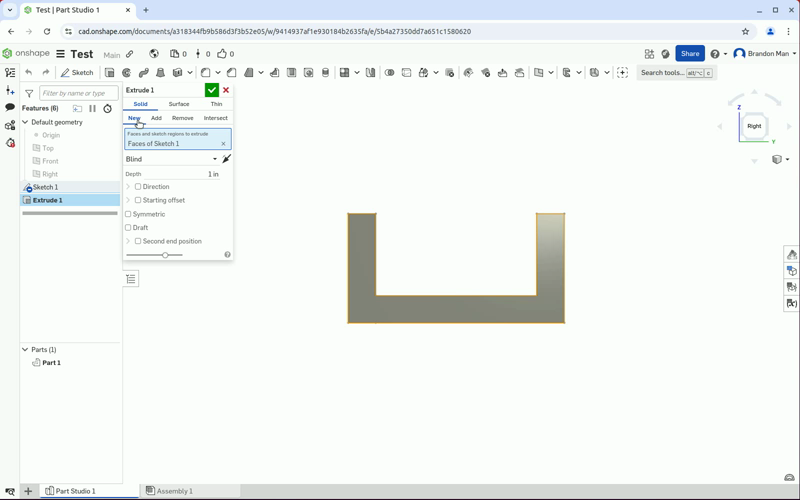
key(tab, 4)
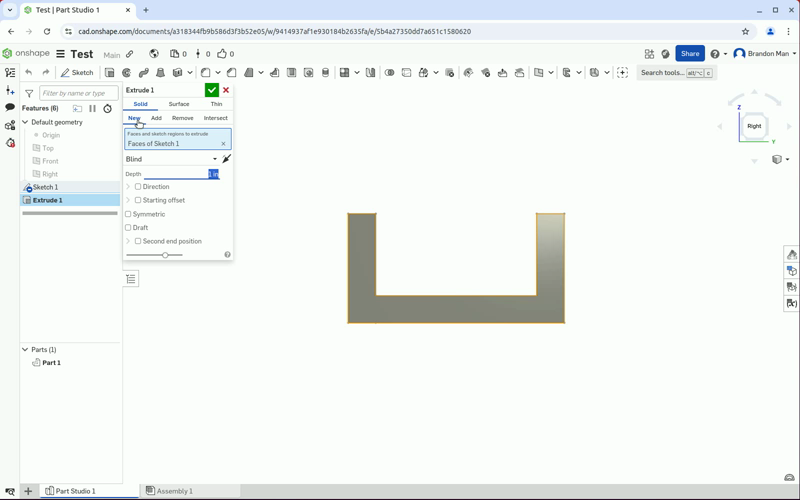
text(22.386)
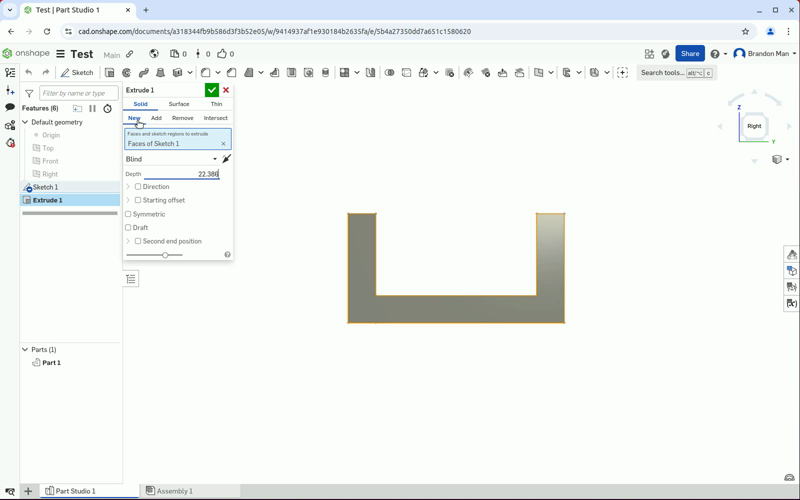
key(enter)
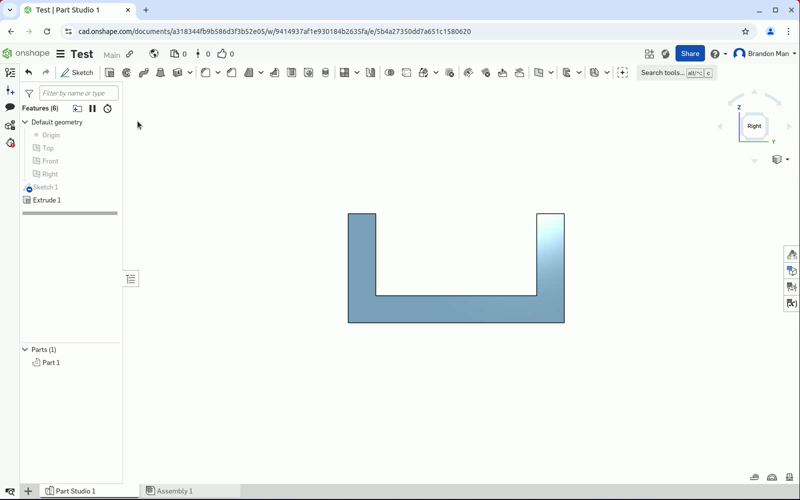
key(shift+h)
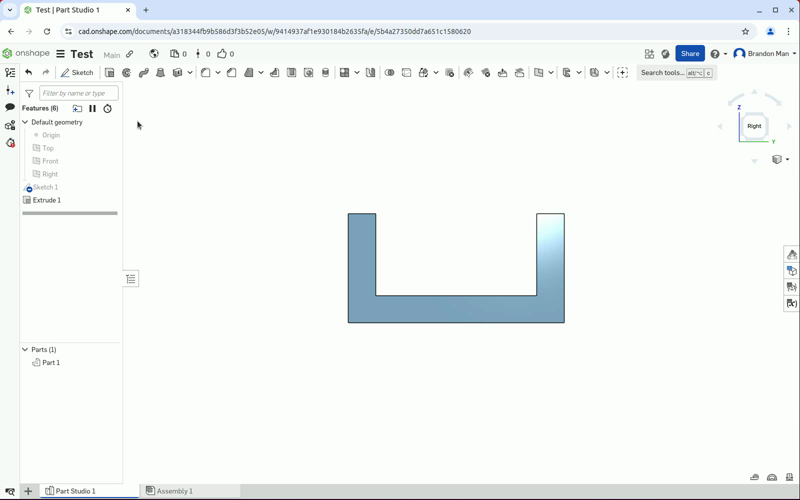
key(shift+h)
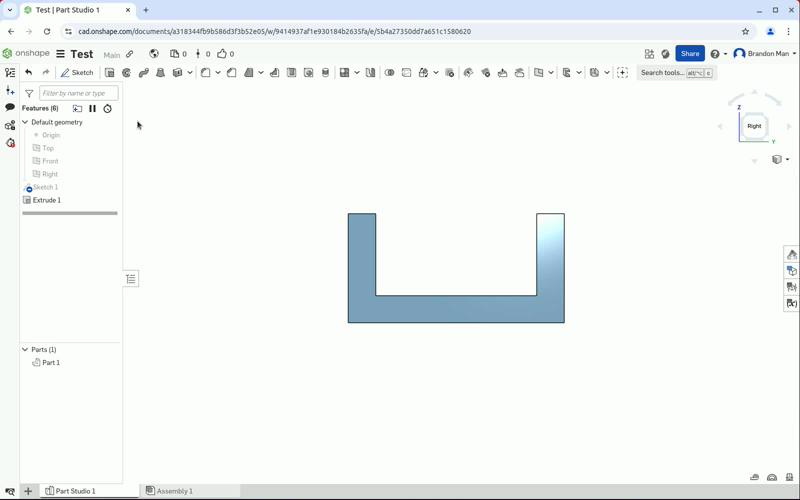
mouse_move(73, 189)
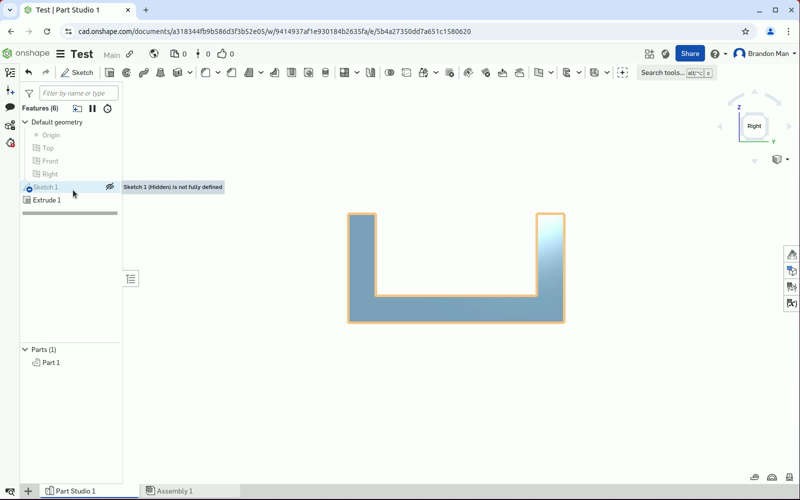
click(73, 189)
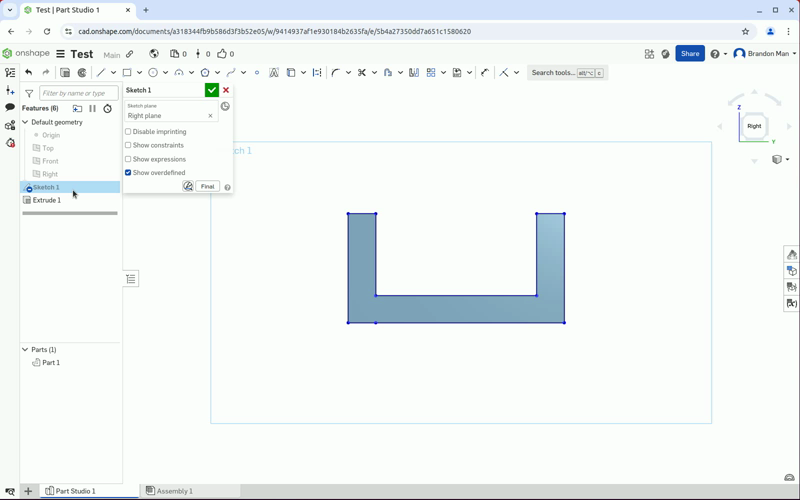
mouse_move(229, 92)
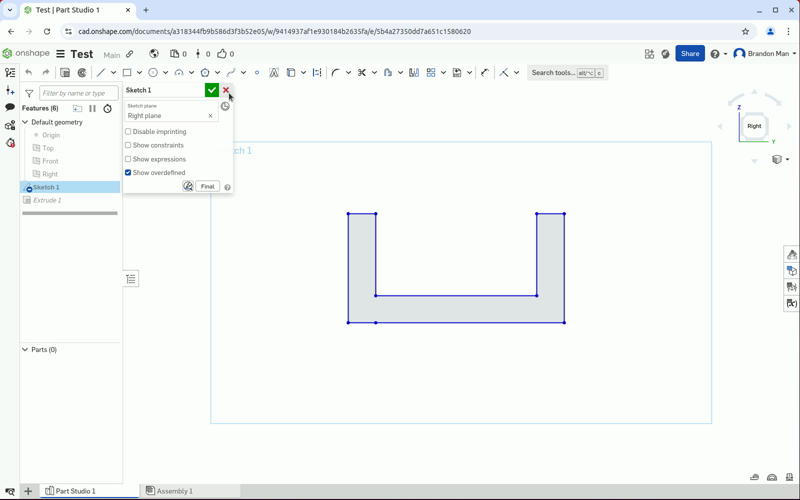
click(229, 92)
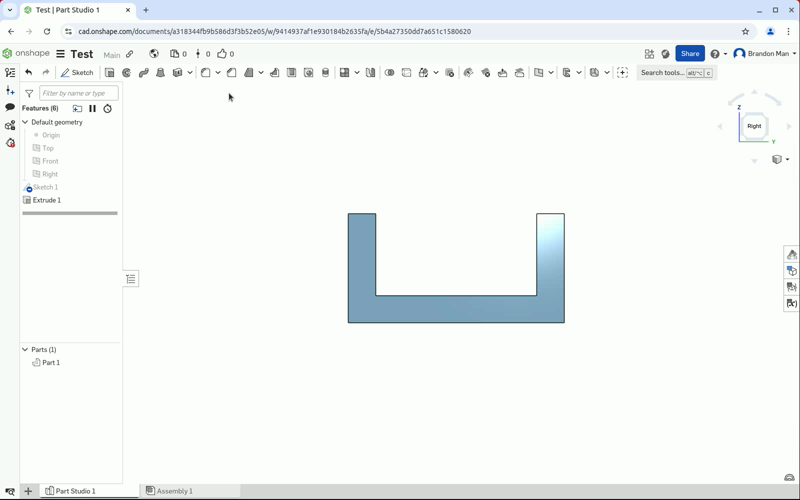
mouse_move(73, 352)
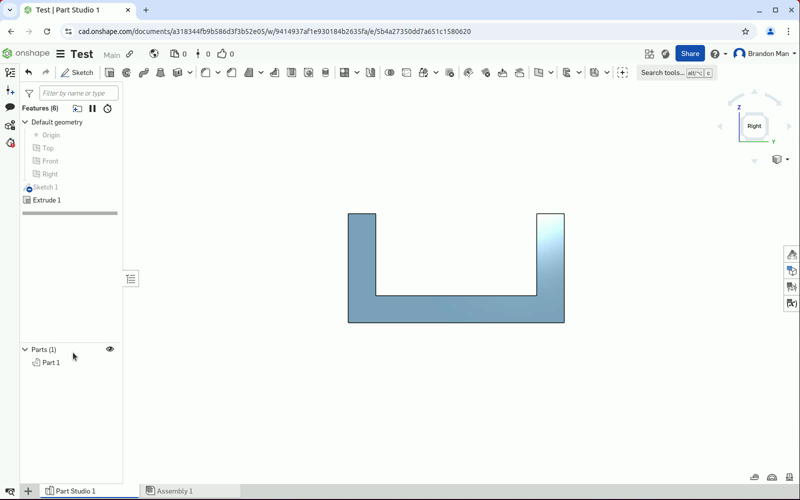
key(y)
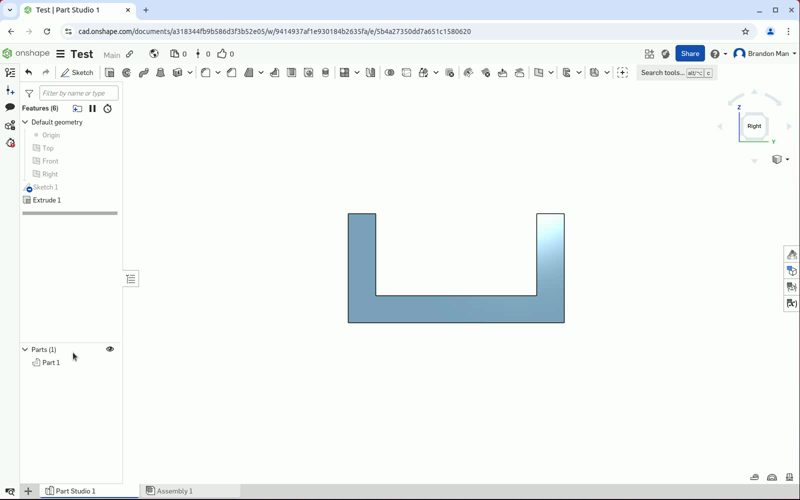
key(shift+p)
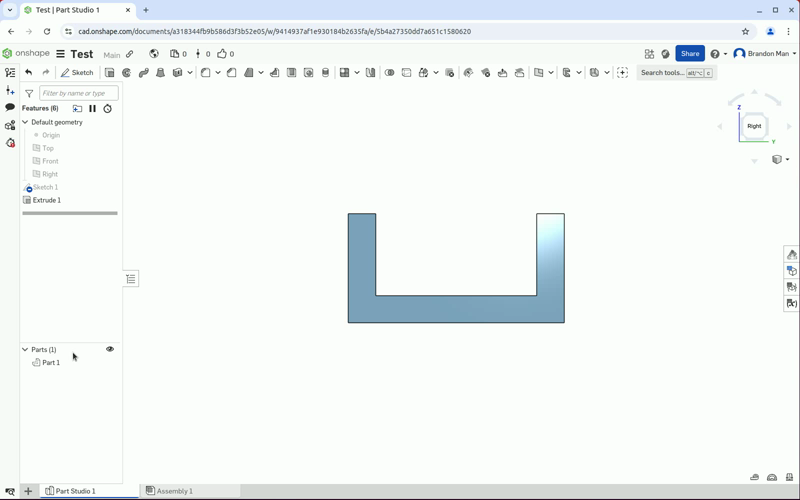
key(space)
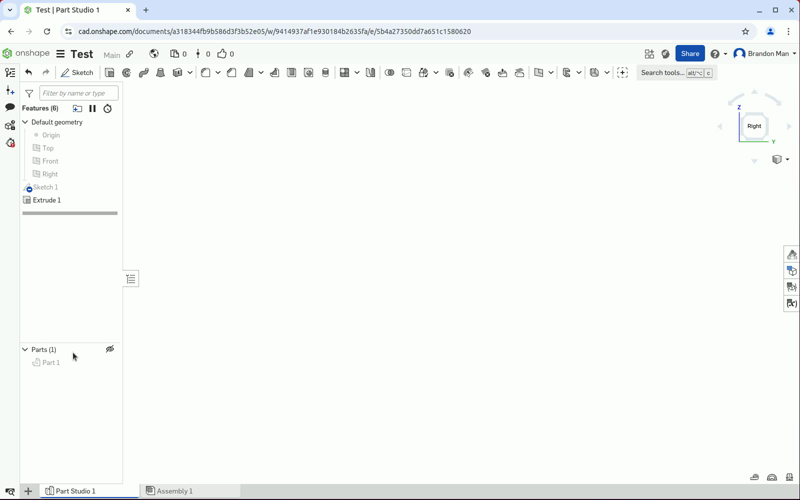
key_down(shift)
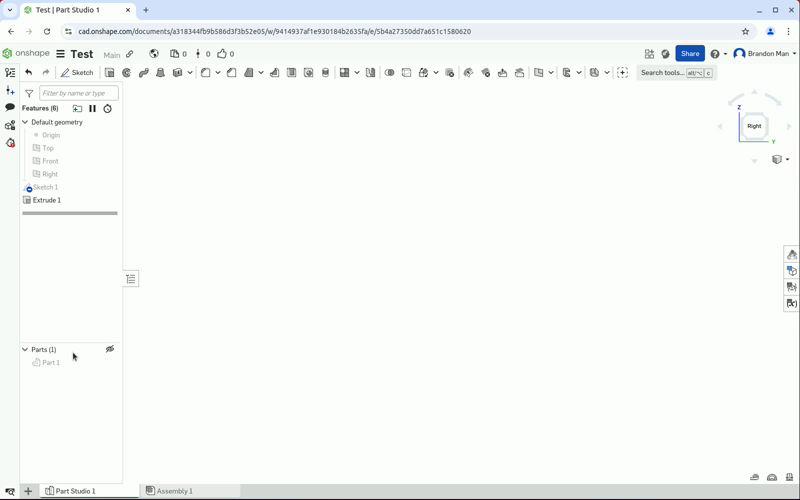
key(right)
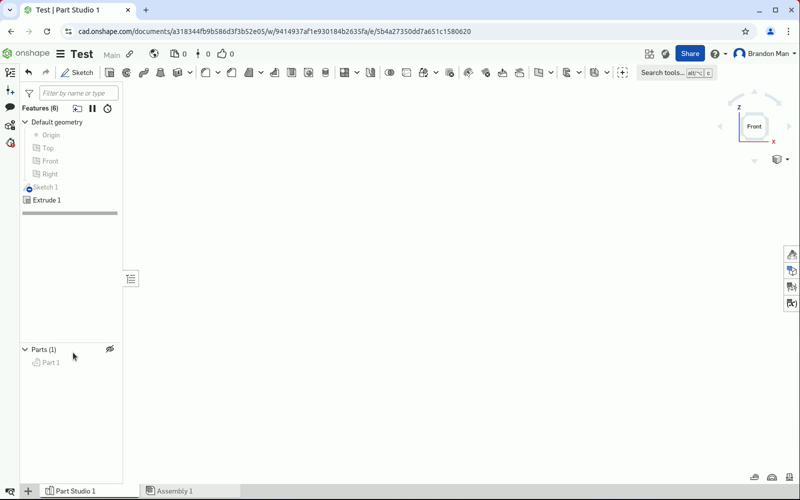
key_up(shift)
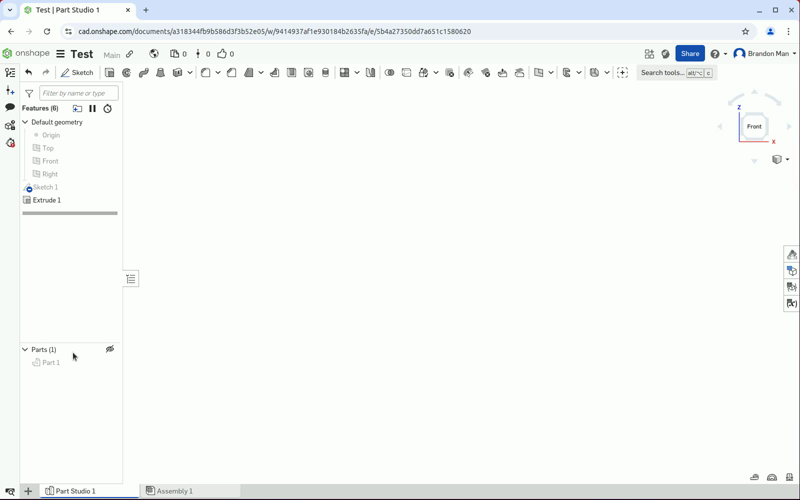
mouse_move(73, 352)
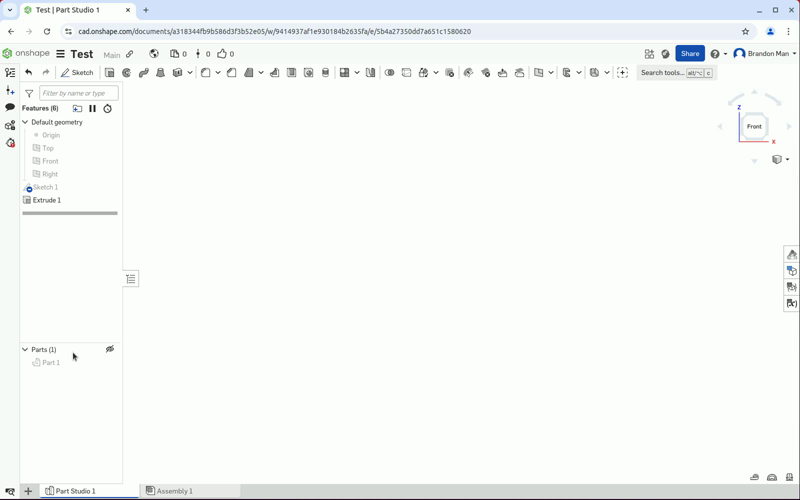
key(shift+y)
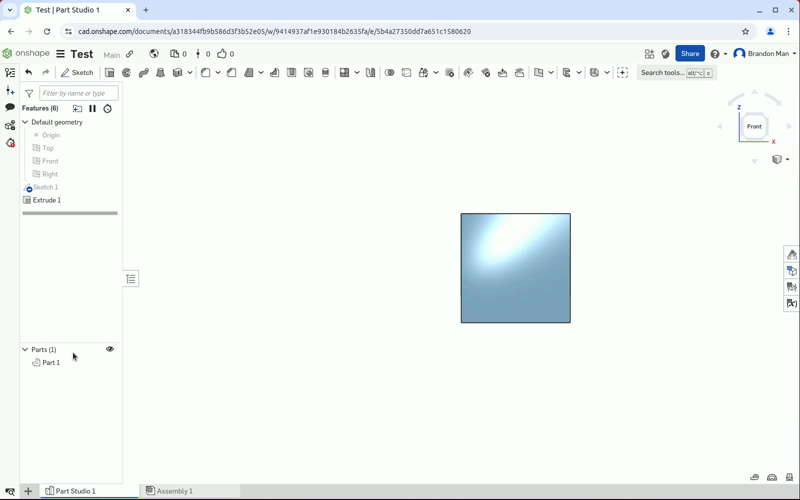
mouse_move(541, 75)
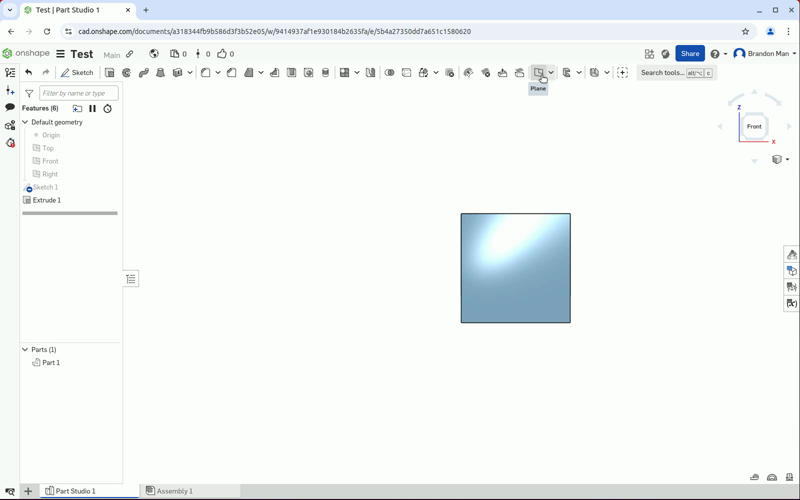
click(541, 75)
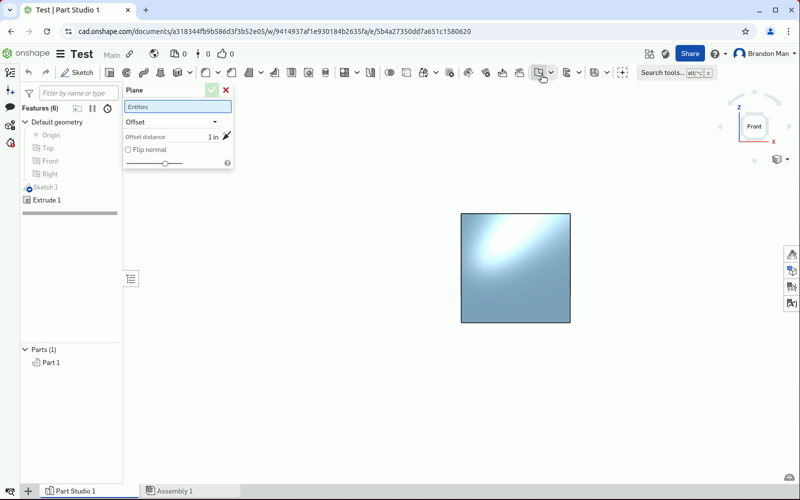
mouse_move(73, 163)
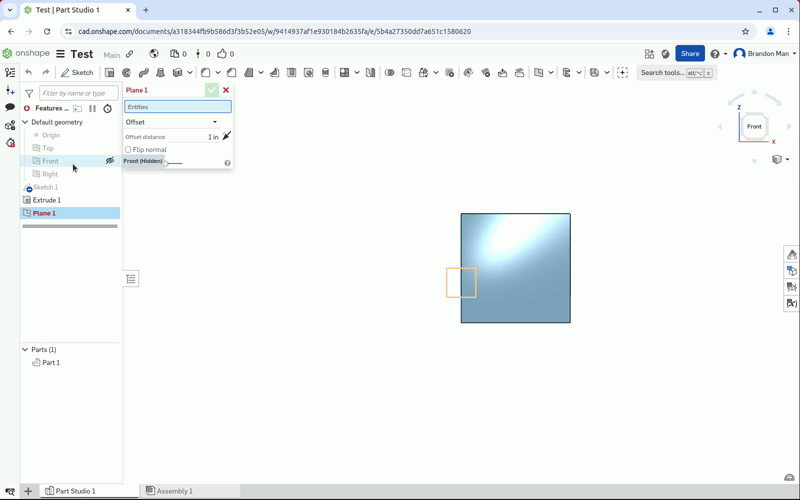
click(73, 163)
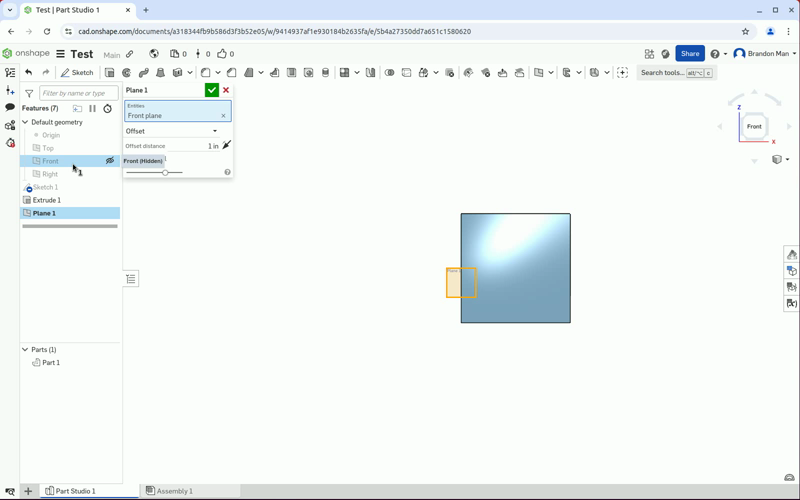
key(tab, 2)
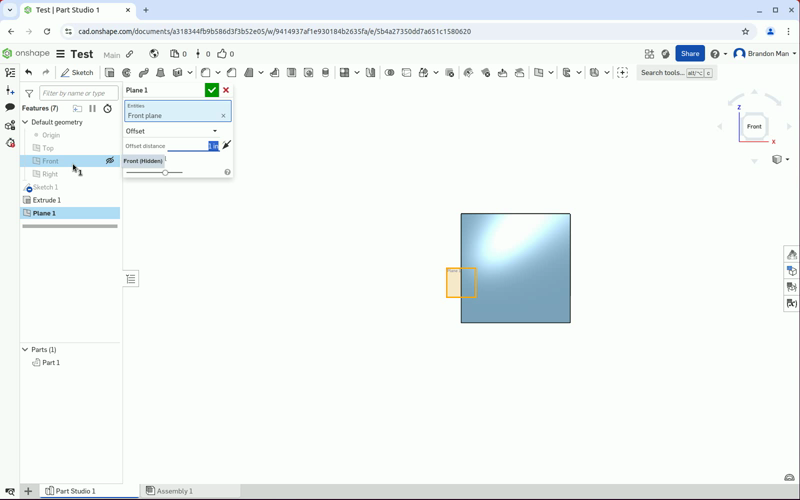
text(23.108)
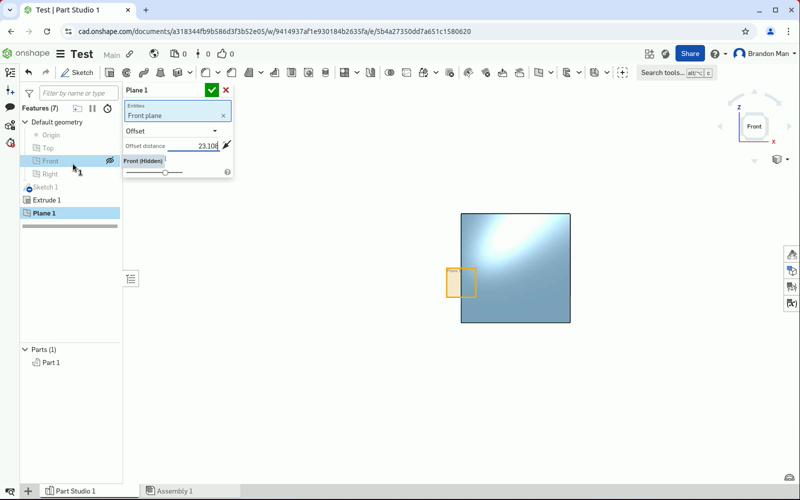
key(enter, 2)
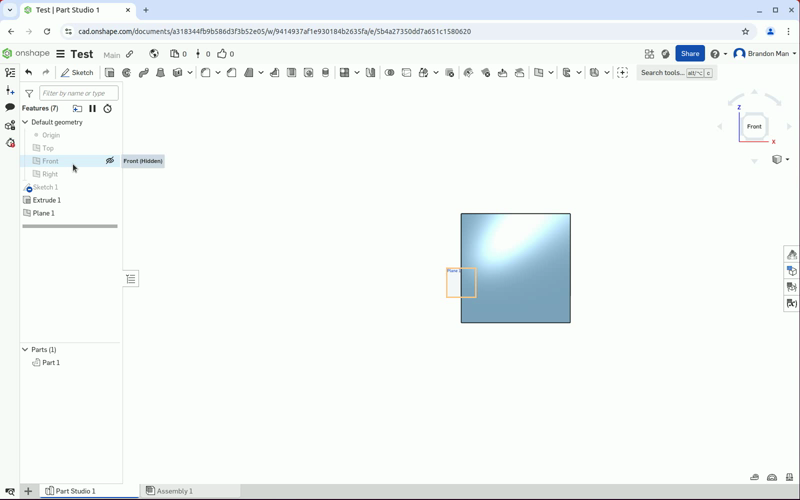
key(shift+s)
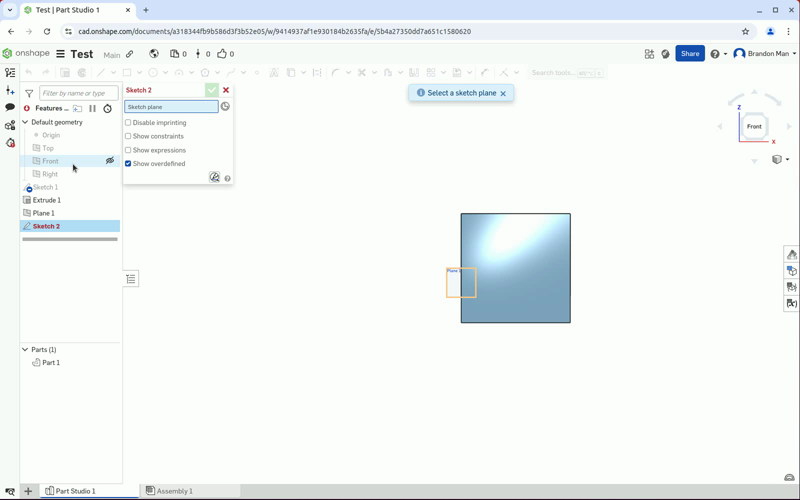
mouse_move(73, 215)
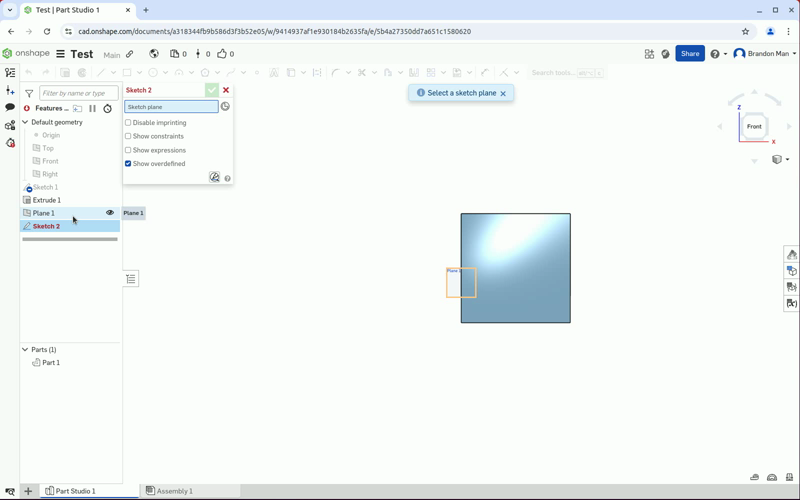
click(73, 215)
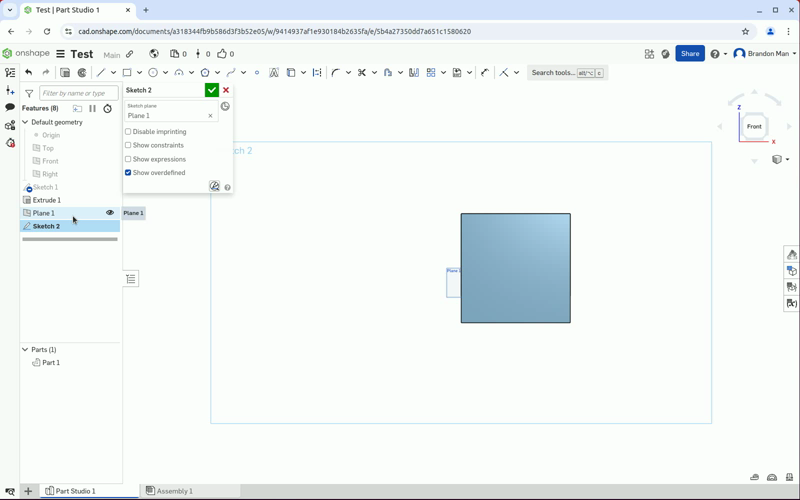
mouse_move(73, 352)
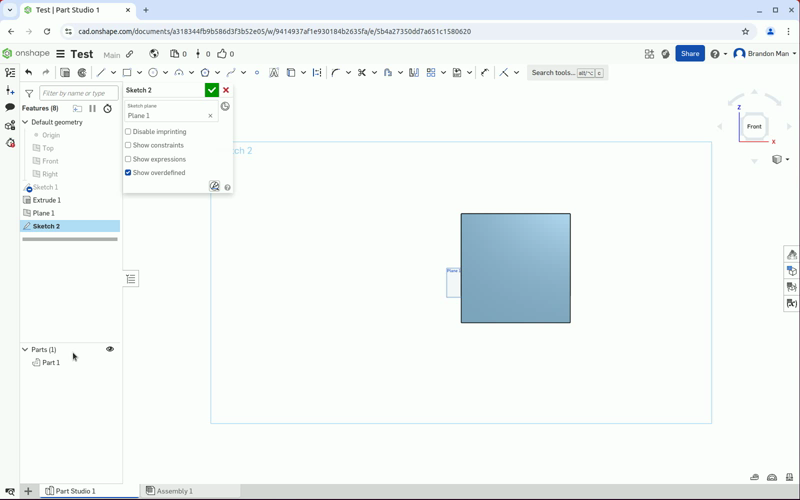
key(y)
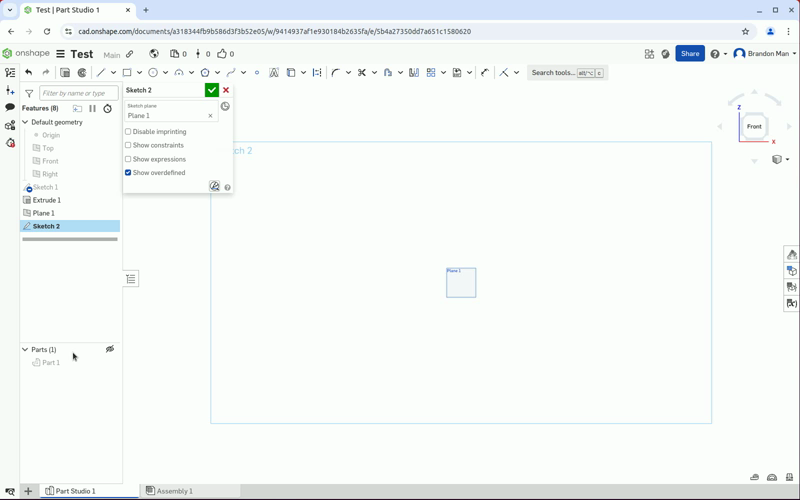
key(l)
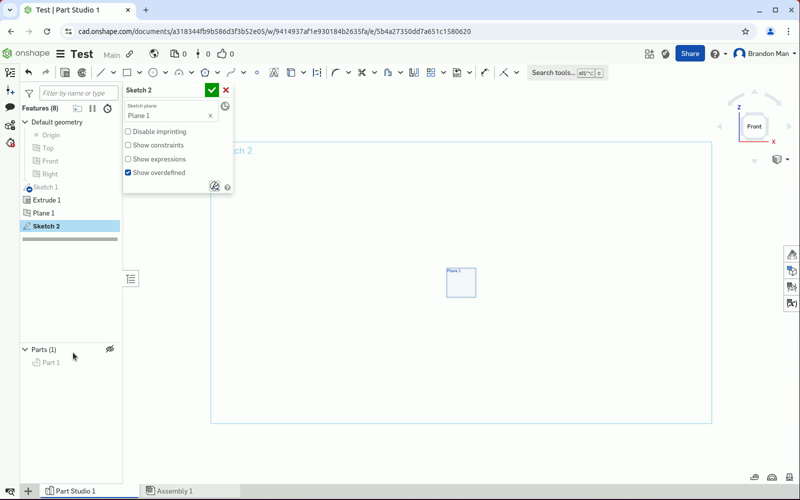
key_down(shift)
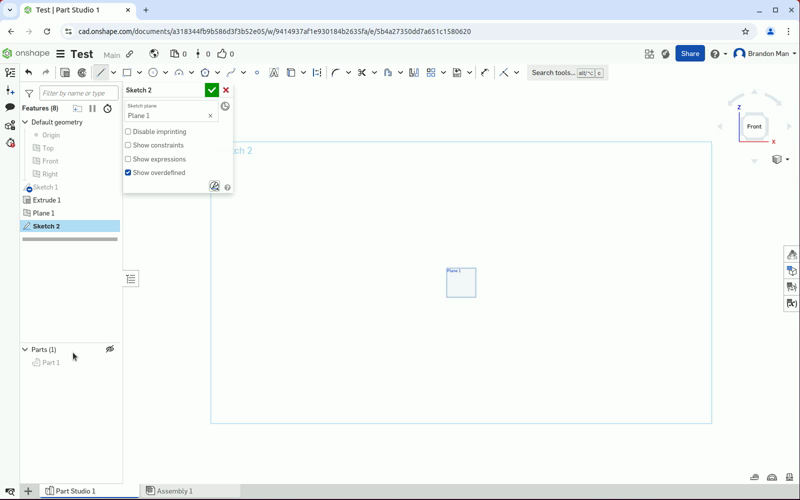
mouse_move(487, 281)
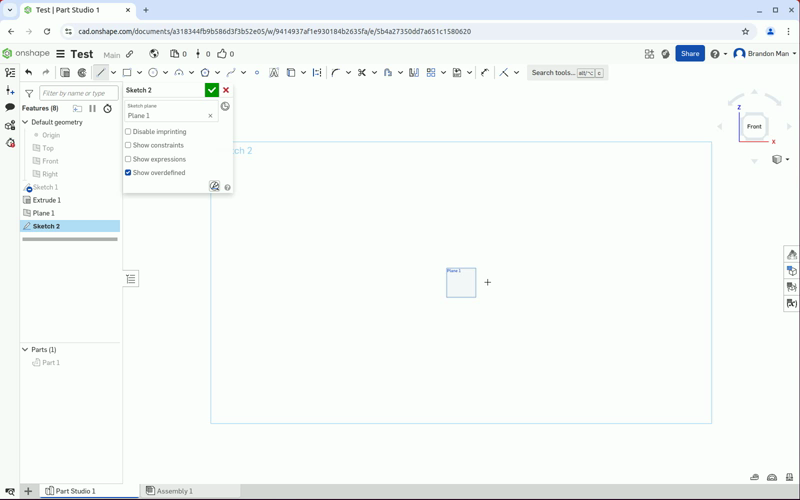
click(487, 281)
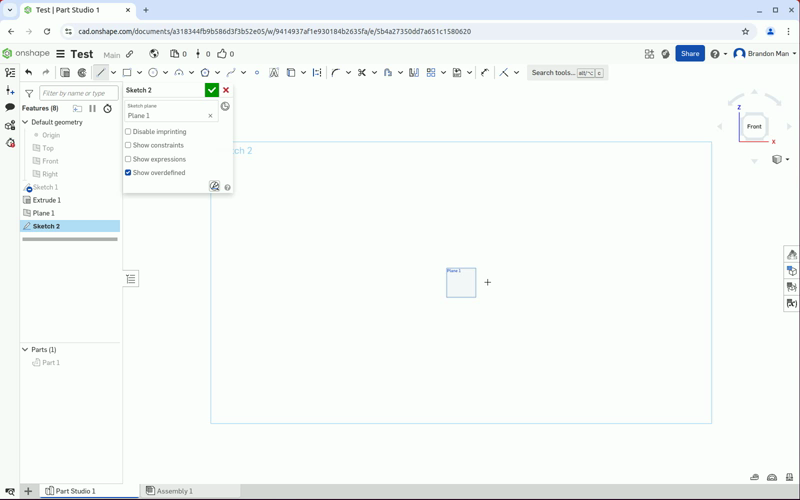
key_up(shift)
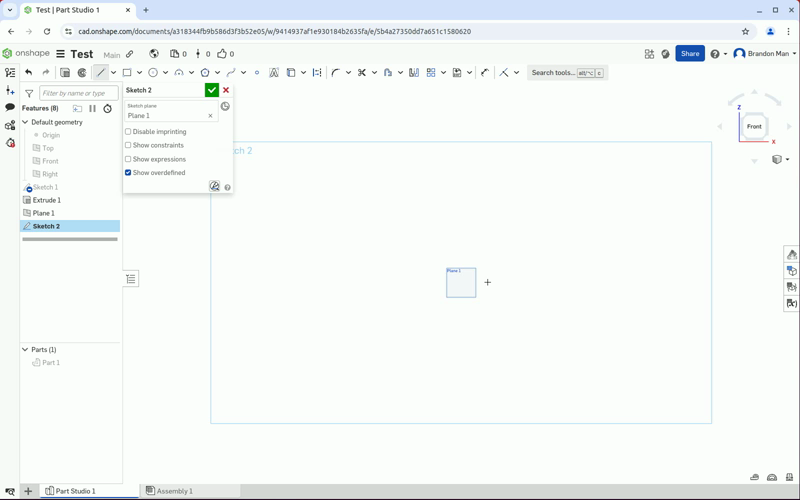
key_down(shift)
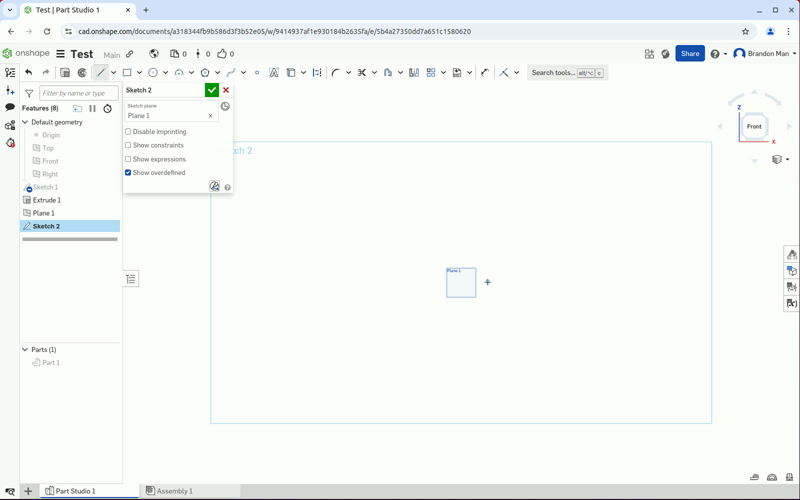
mouse_move(517, 281)
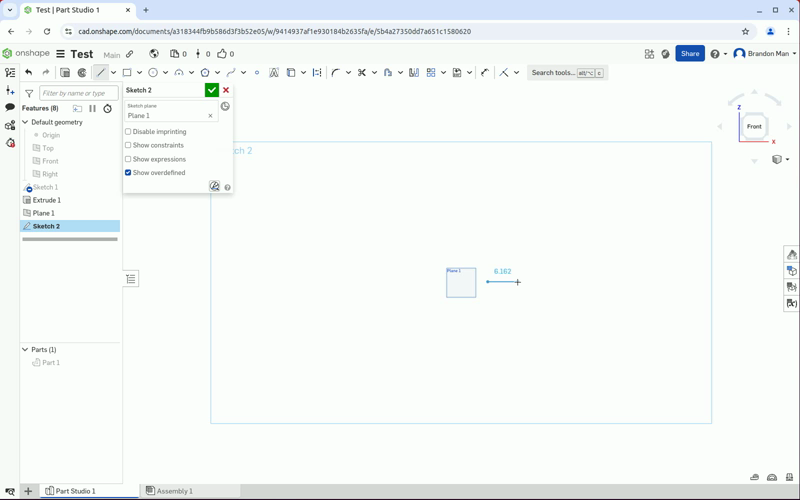
mouse_move(513, 281)
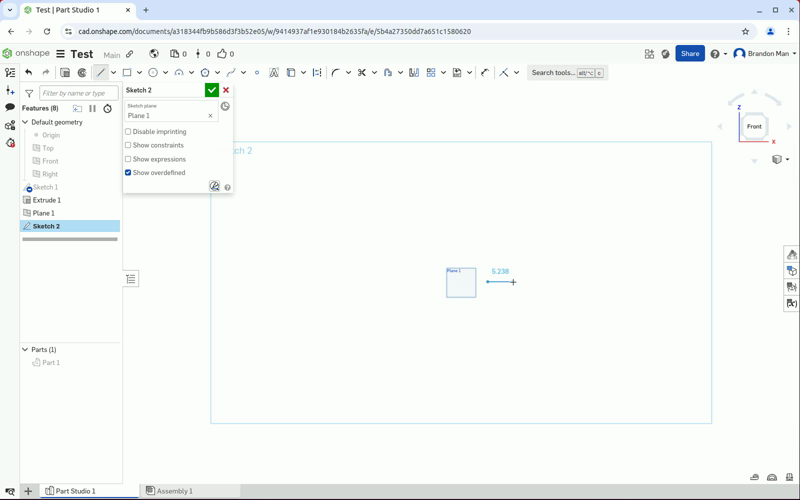
click(513, 281)
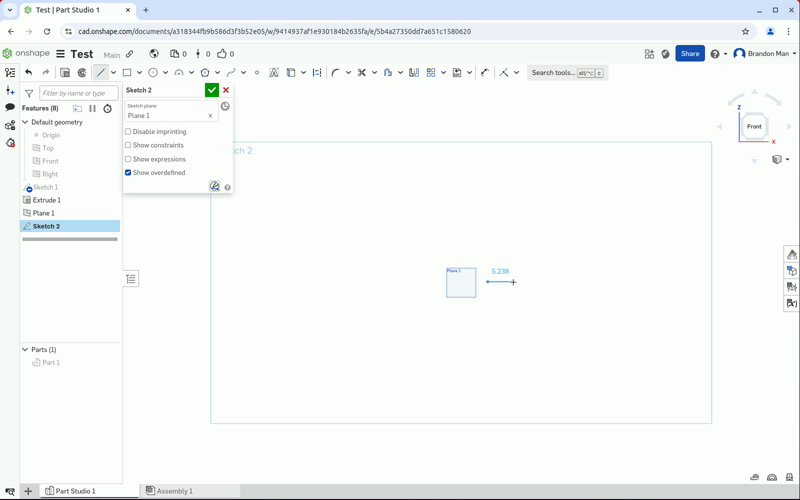
key_up(shift)
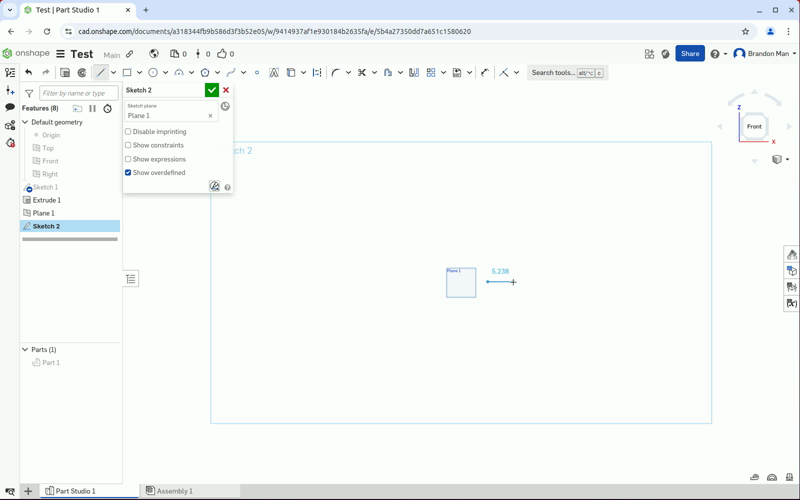
key_down(shift)
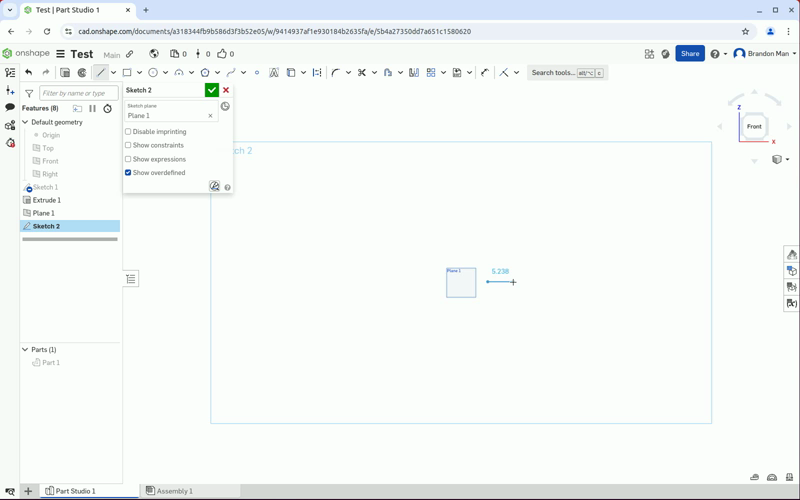
mouse_move(543, 281)
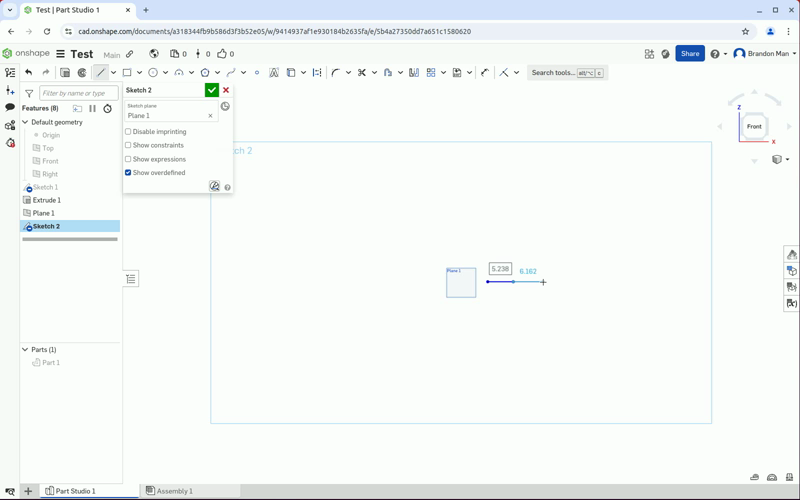
mouse_move(542, 281)
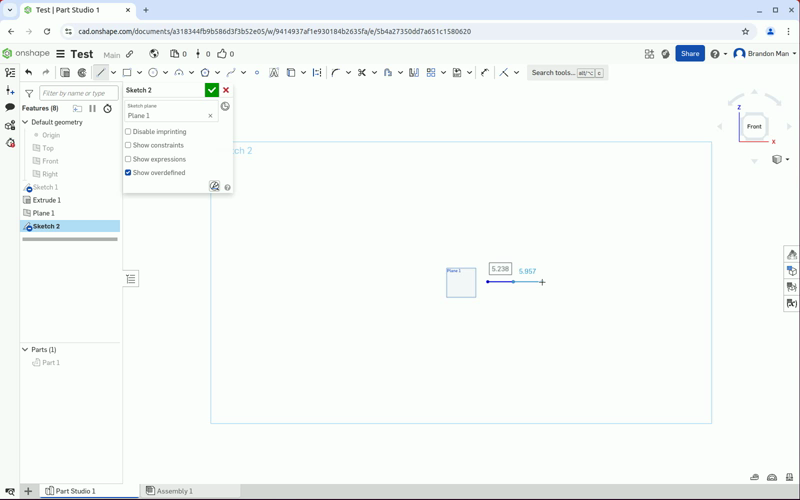
click(542, 281)
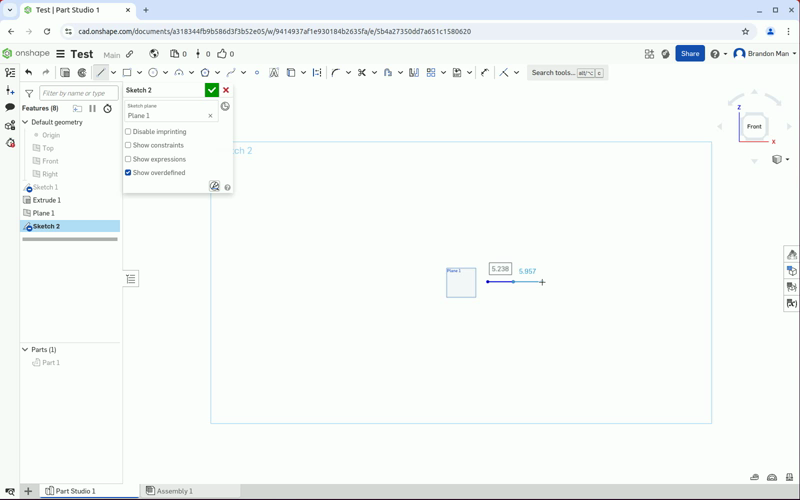
key_up(shift)
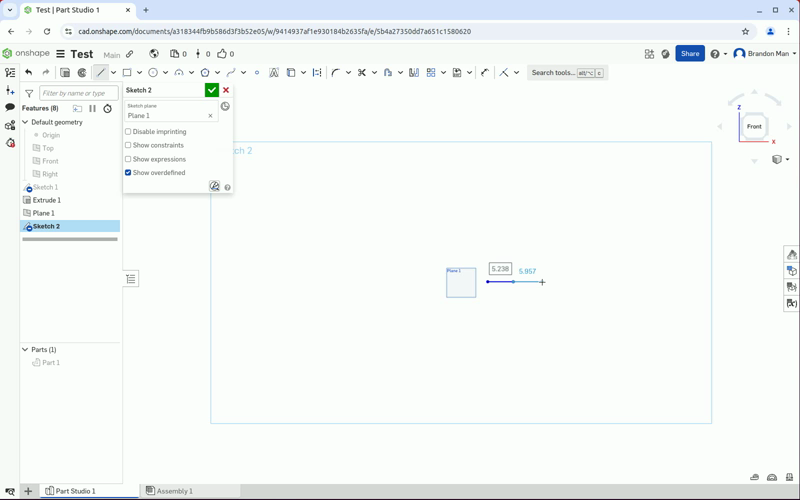
key_down(shift)
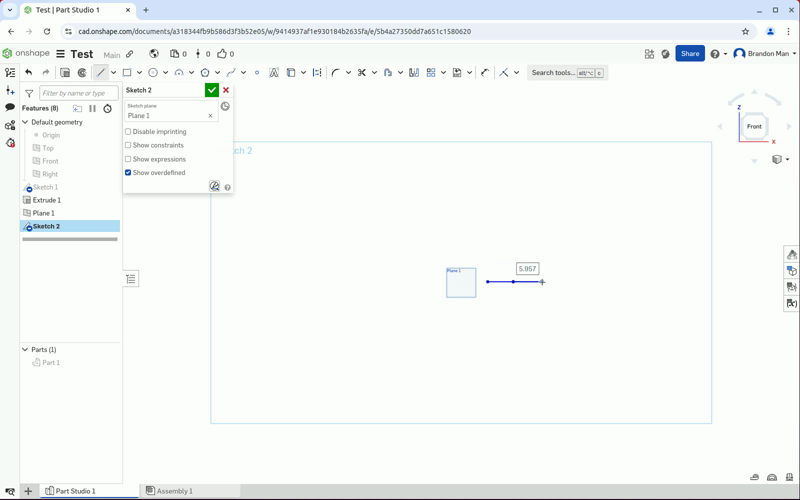
mouse_move(572, 281)
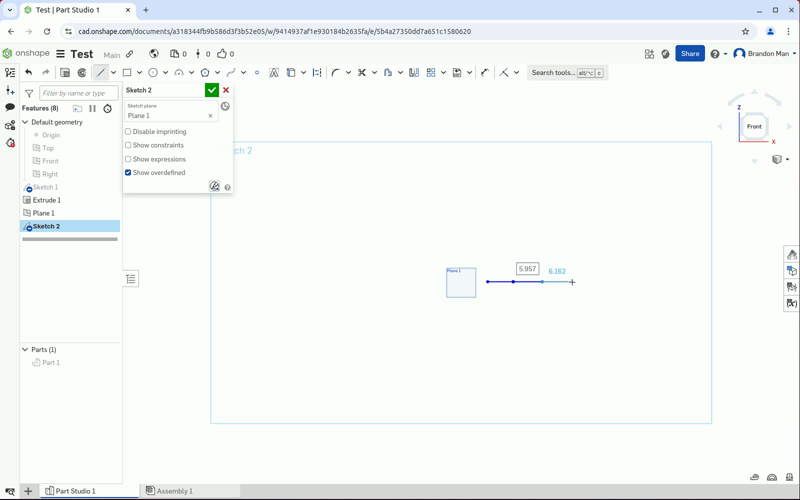
mouse_move(542, 254)
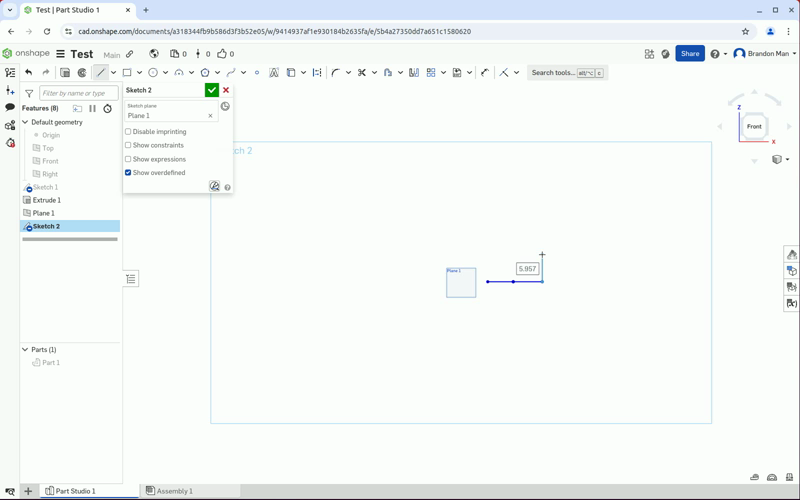
click(542, 254)
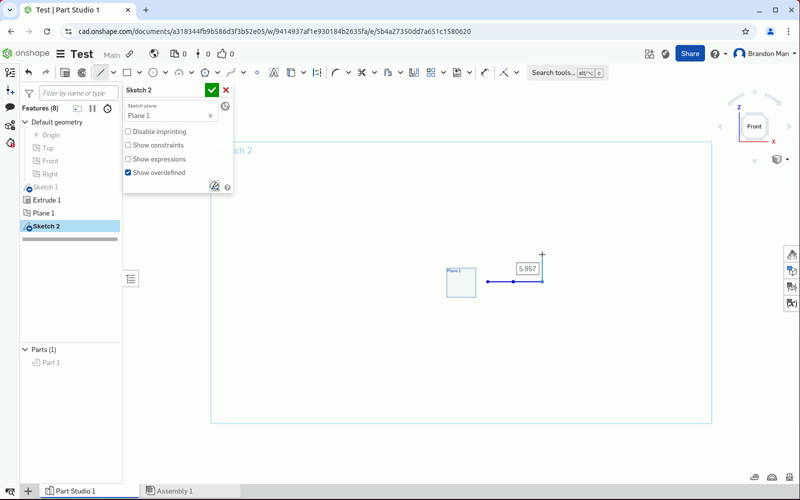
key_up(shift)
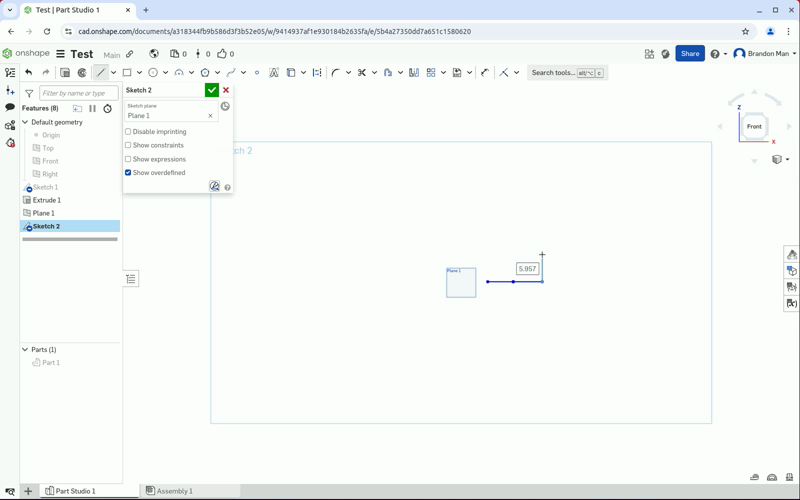
key_down(shift)
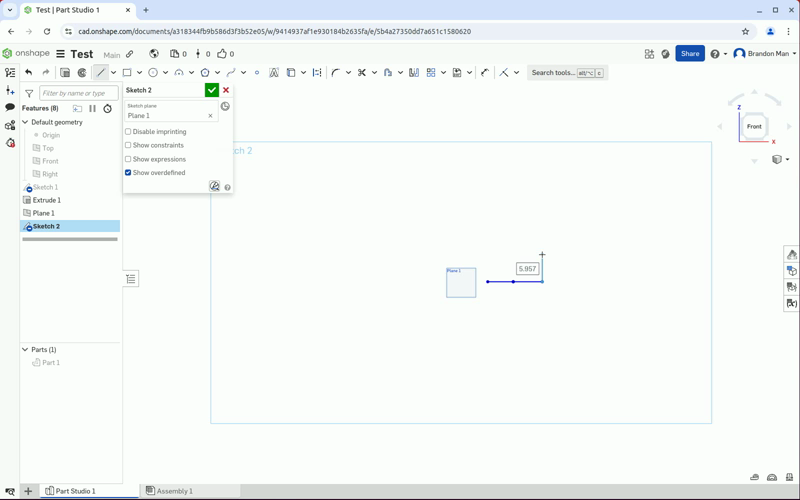
mouse_move(572, 254)
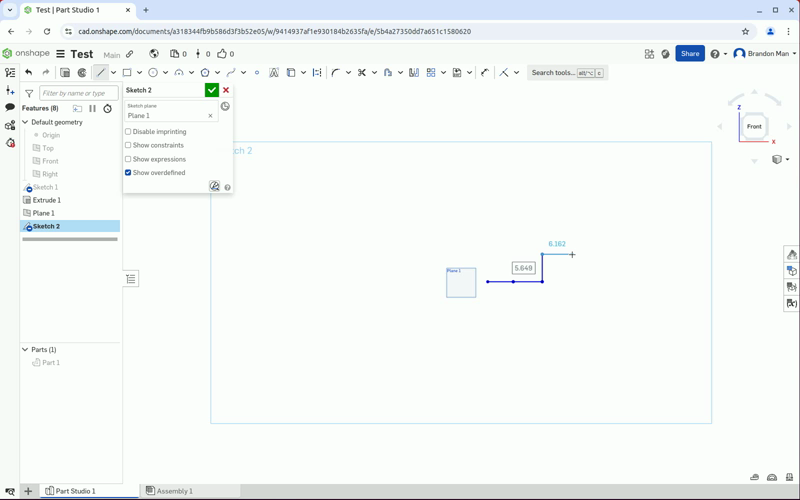
mouse_move(542, 227)
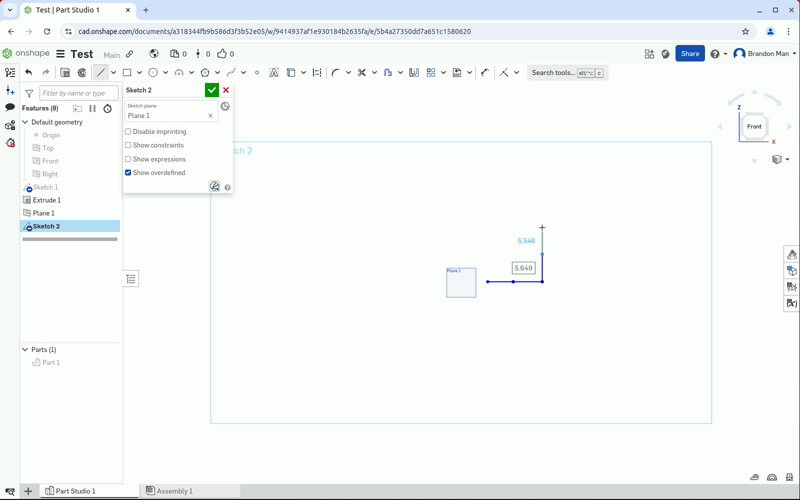
click(542, 227)
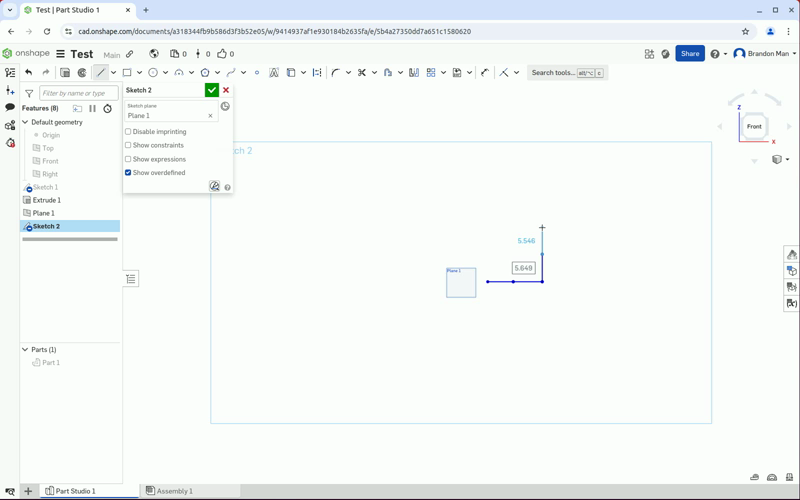
key_up(shift)
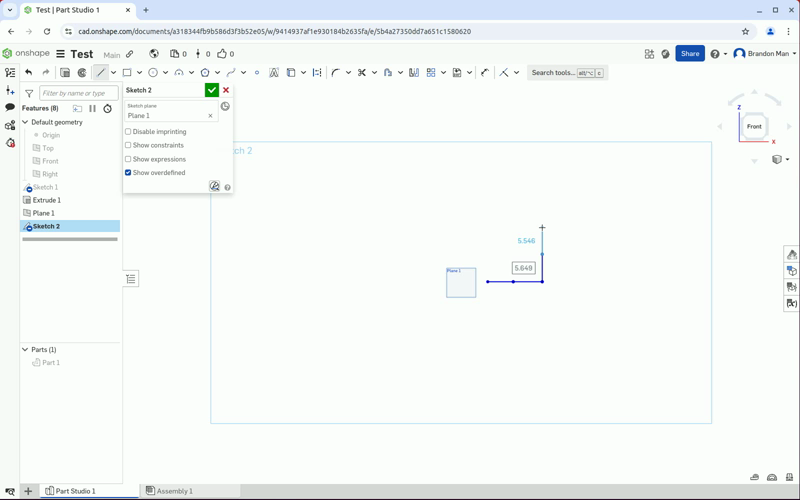
key_down(shift)
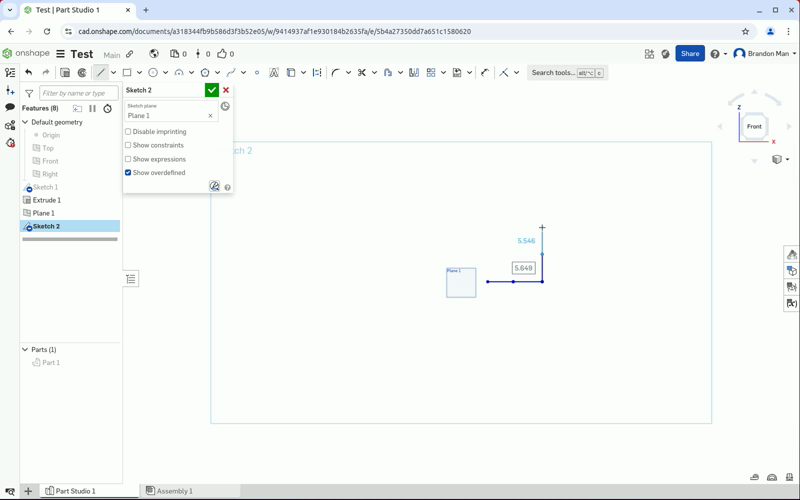
mouse_move(572, 227)
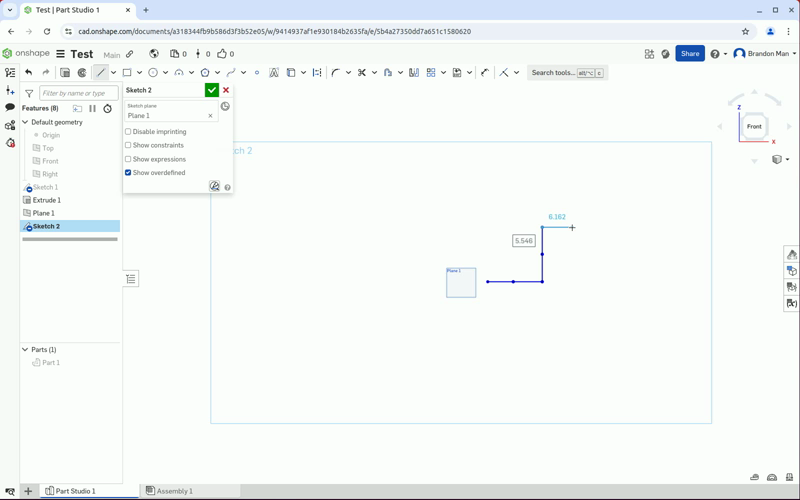
mouse_move(515, 227)
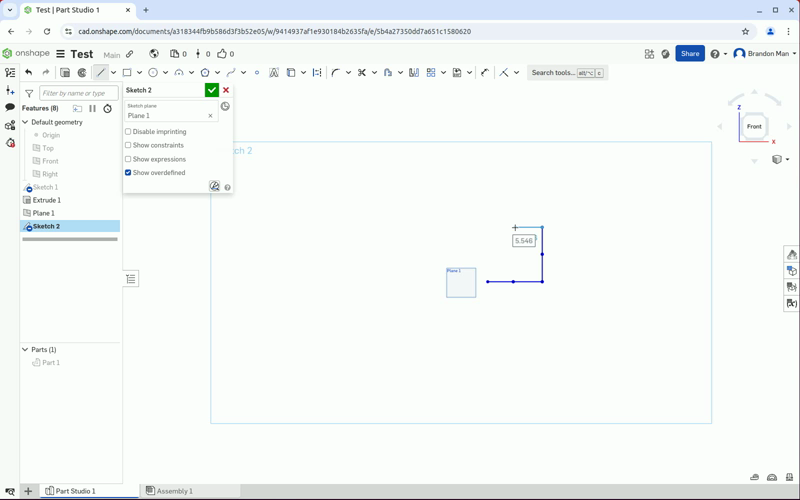
click(515, 227)
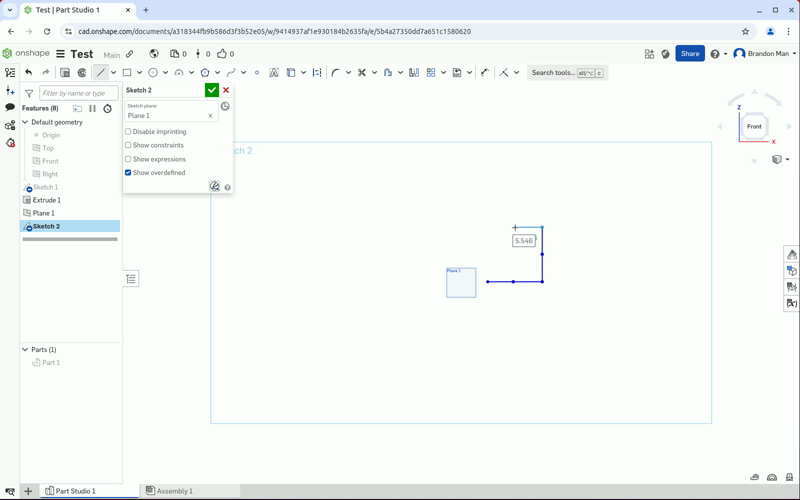
key_up(shift)
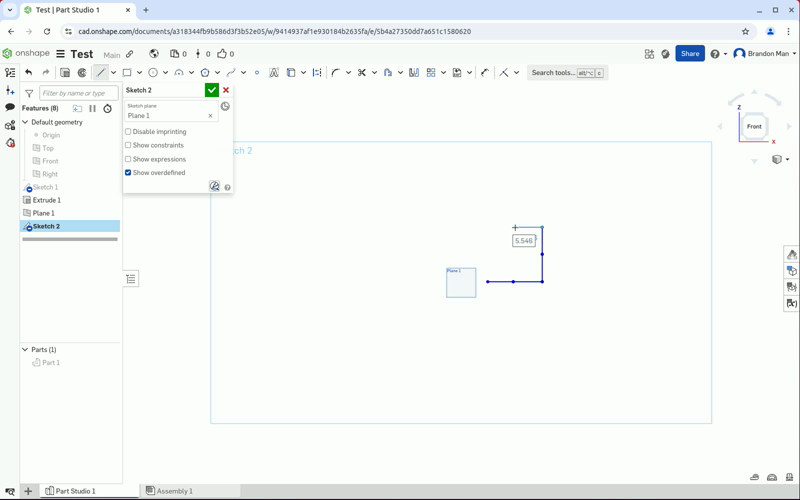
key_down(shift)
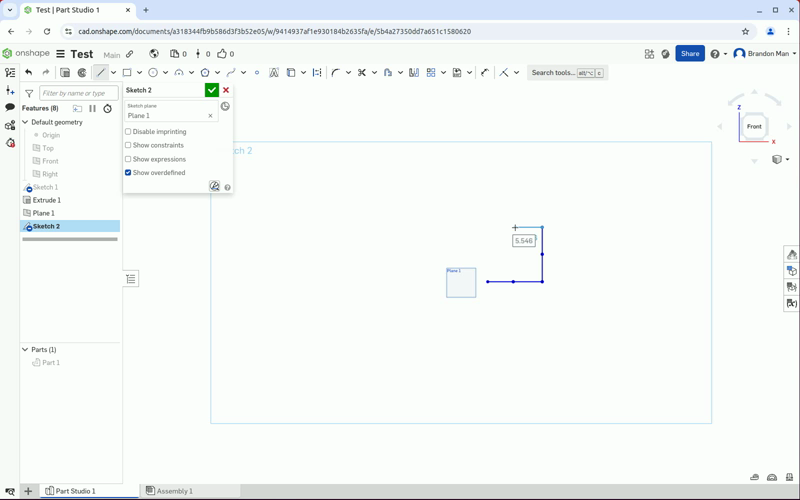
mouse_move(545, 227)
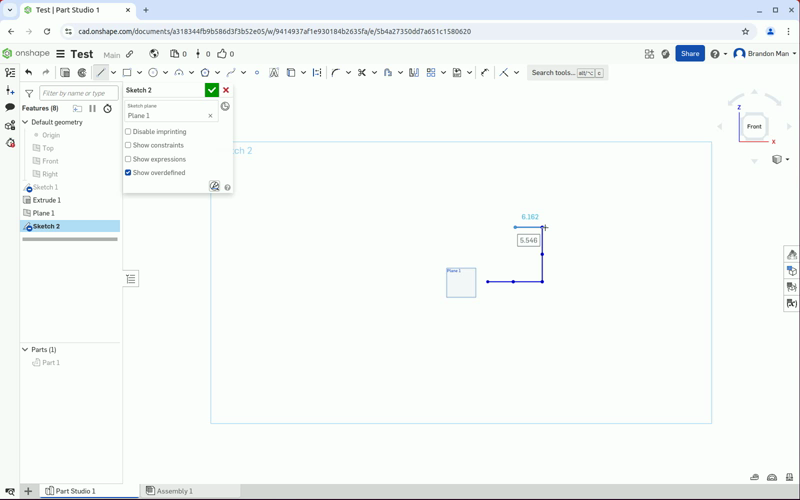
mouse_move(487, 227)
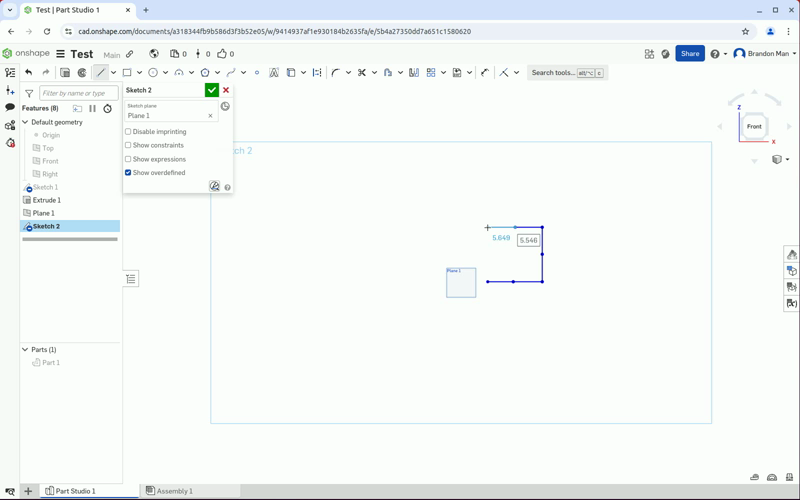
click(487, 227)
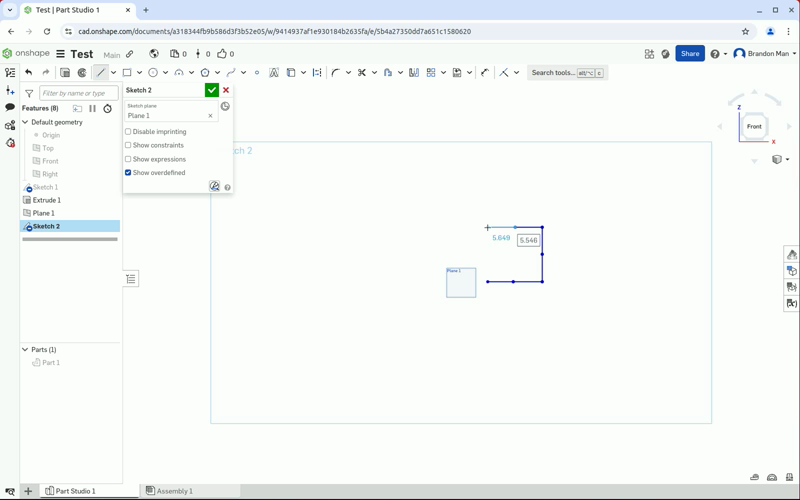
key_up(shift)
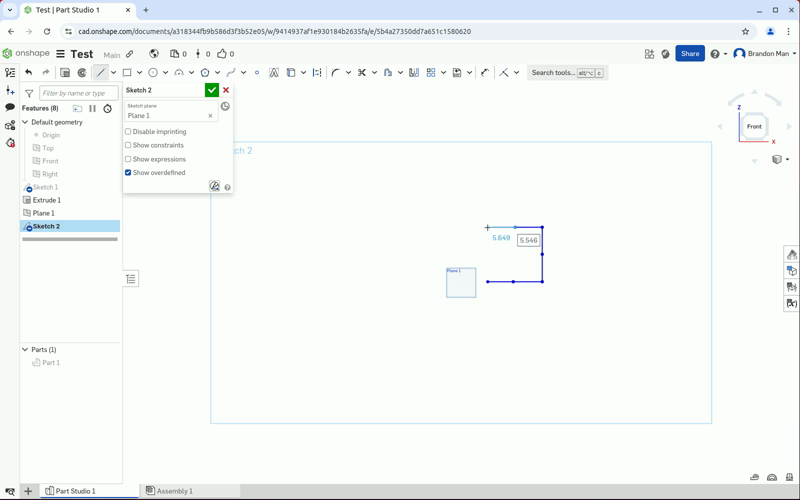
key_down(shift)
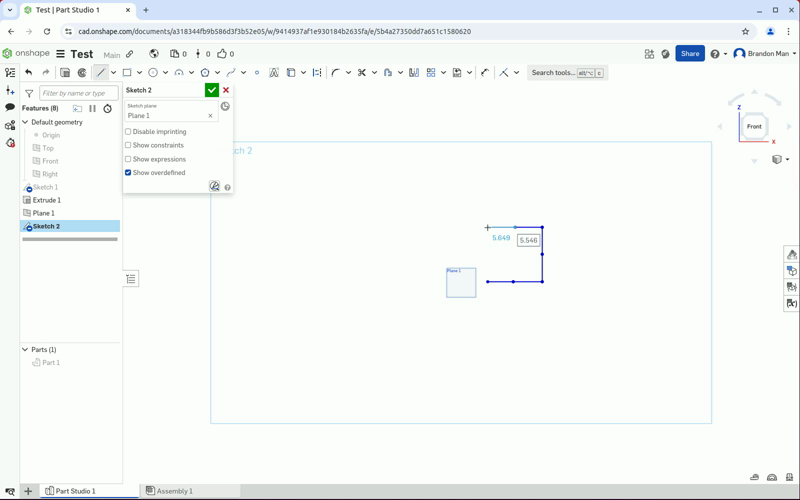
mouse_move(517, 227)
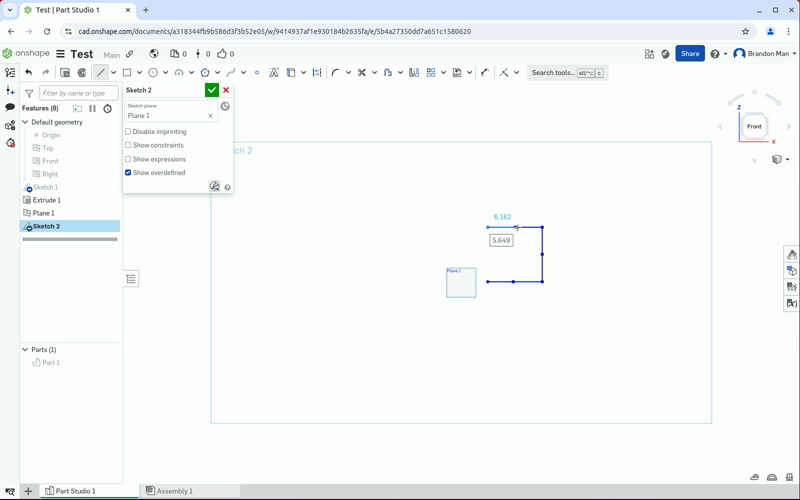
mouse_move(487, 261)
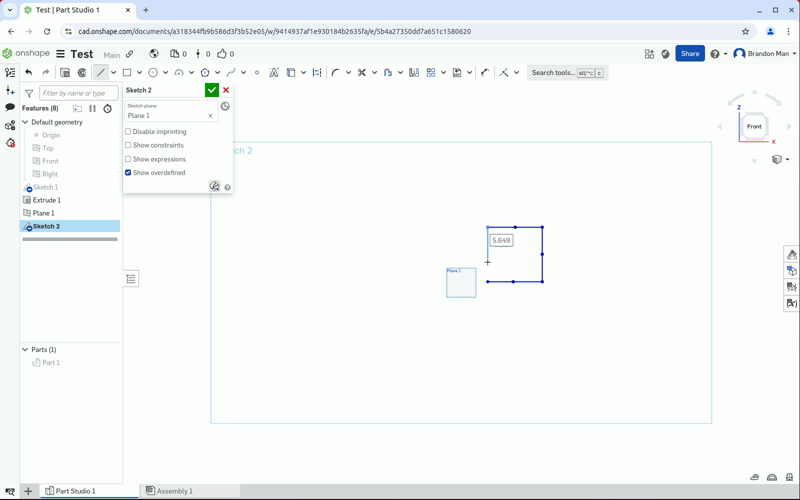
click(487, 261)
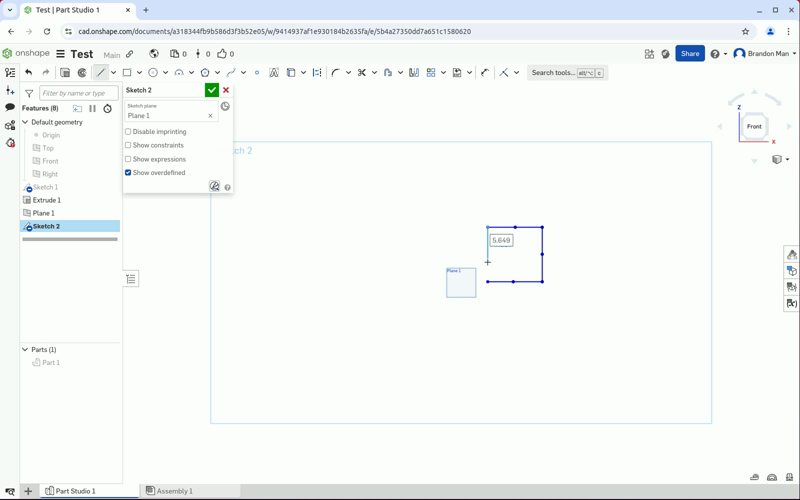
key_up(shift)
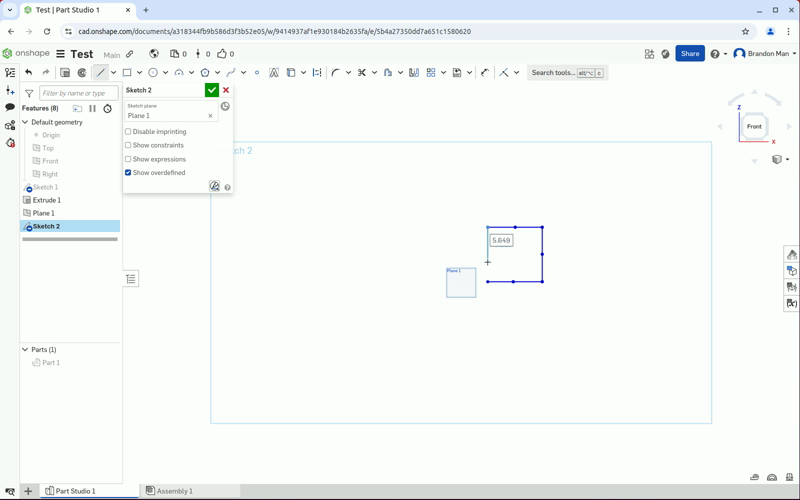
mouse_move(517, 261)
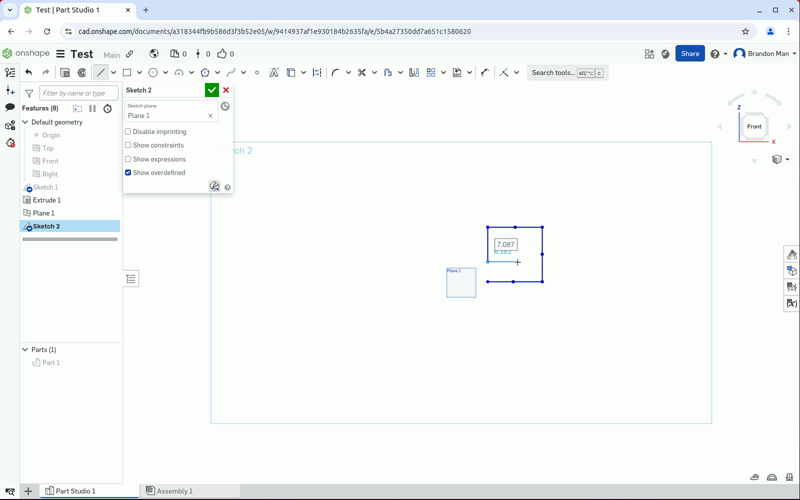
key_down(shift)
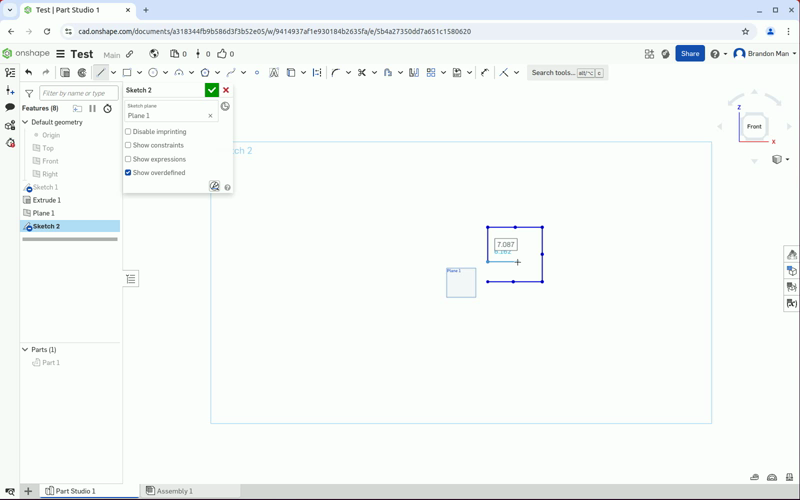
mouse_move(487, 281)
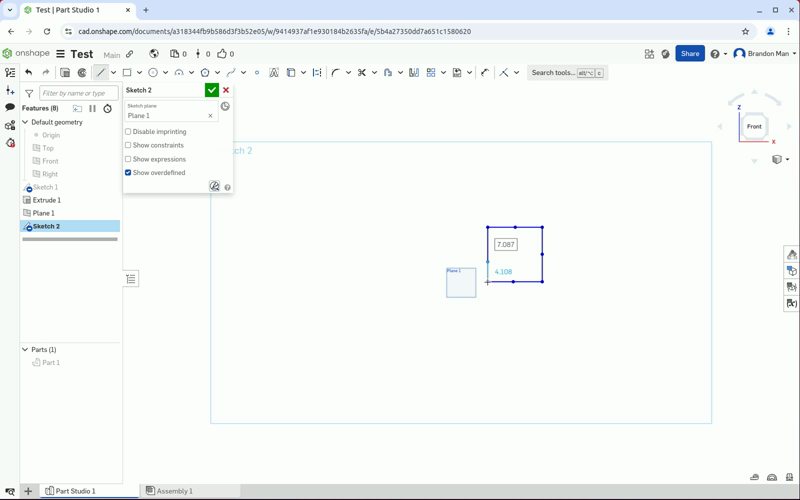
key_up(shift)
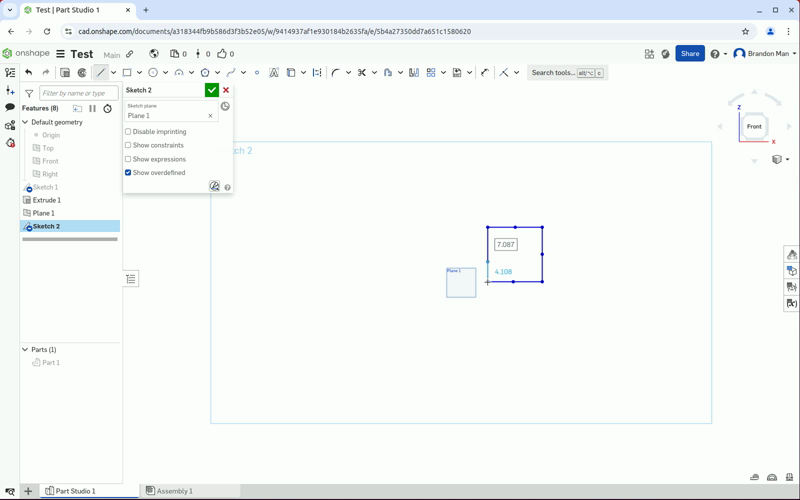
click(487, 281)
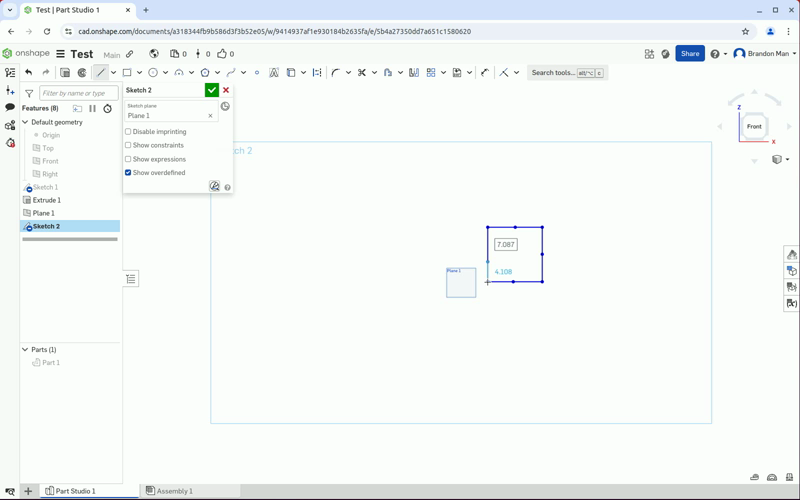
key(esc)
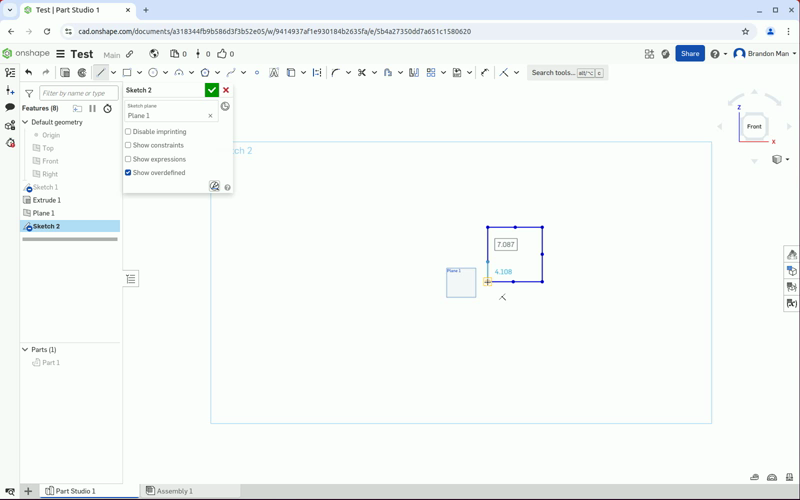
mouse_move(511, 271)
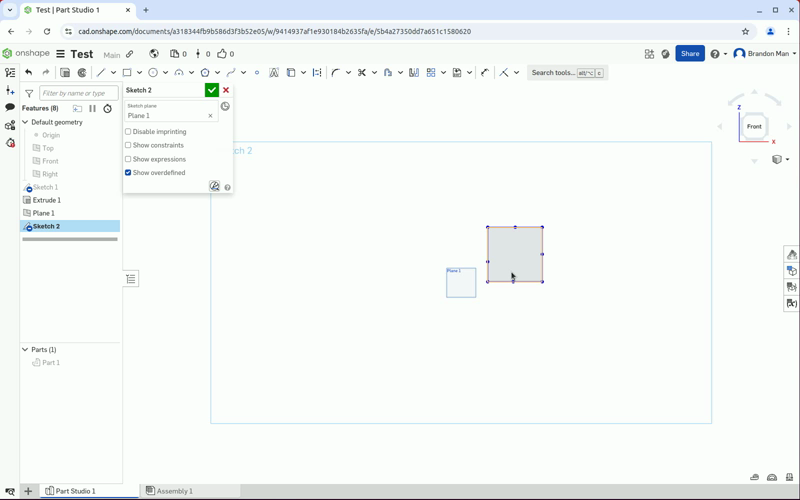
click(511, 271)
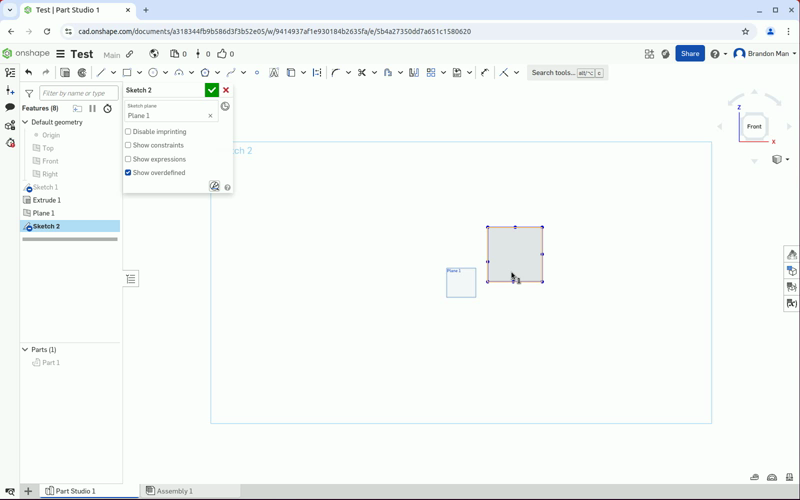
mouse_move(73, 352)
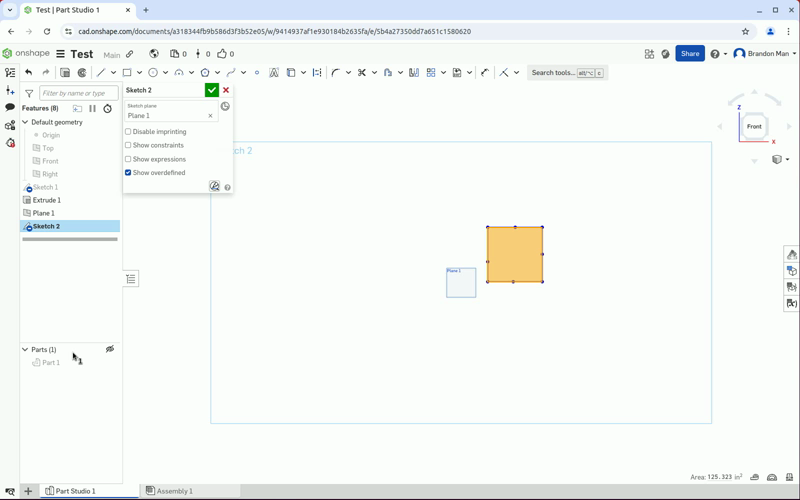
key(shift+y)
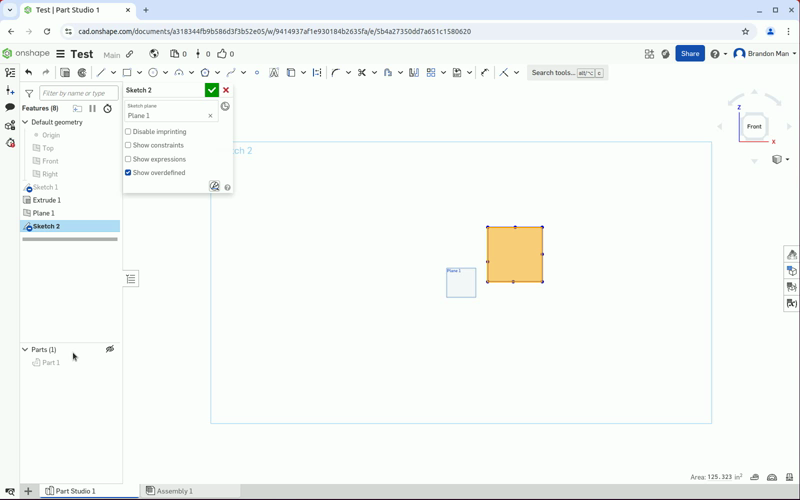
key(shift+e)
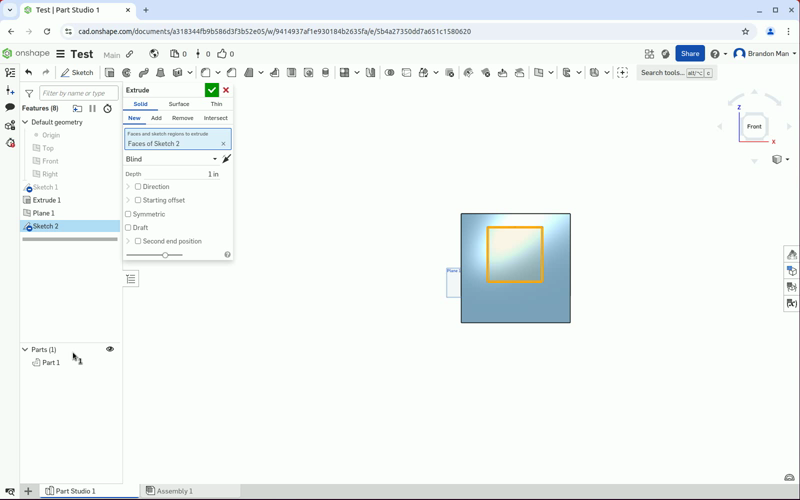
mouse_move(143, 106)
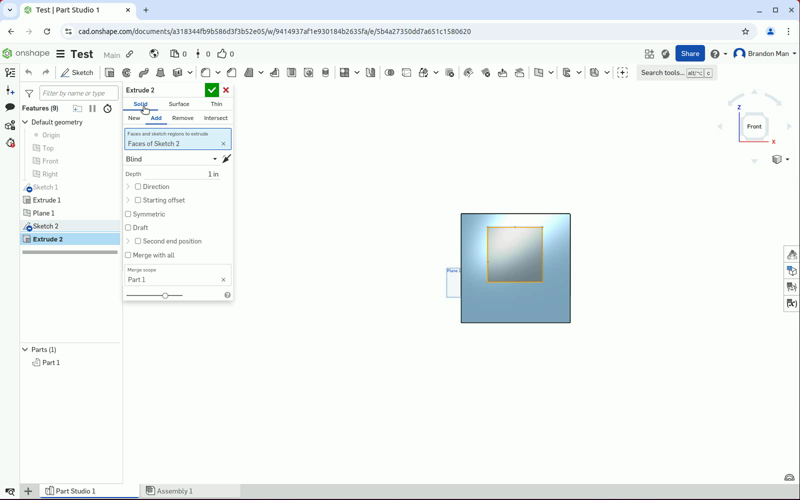
click(143, 106)
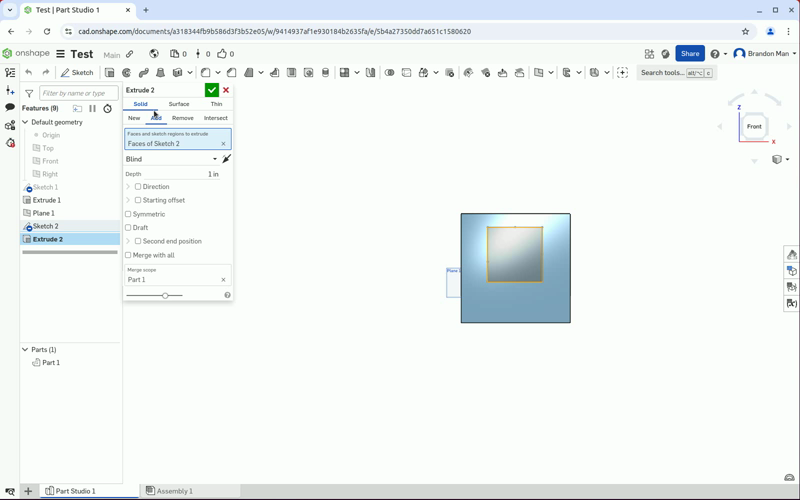
mouse_move(186, 120)
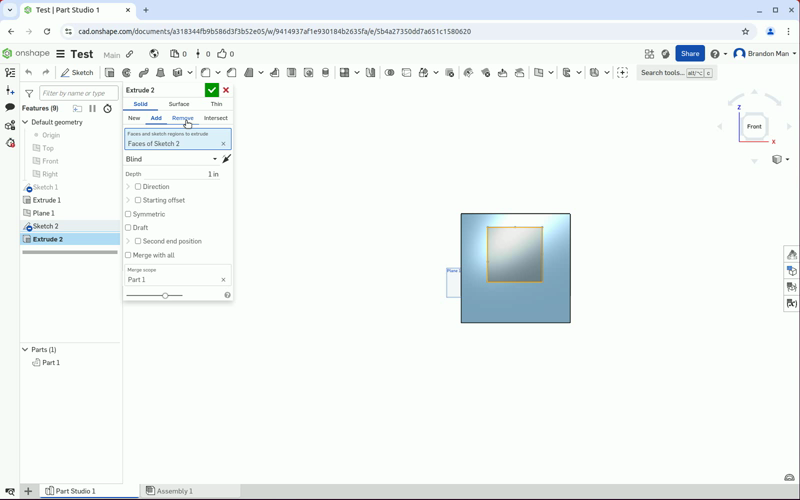
click(186, 120)
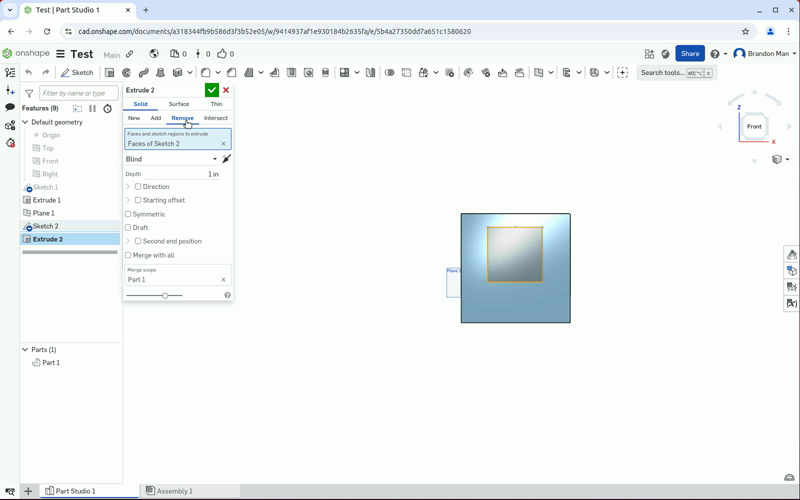
key(tab, 4)
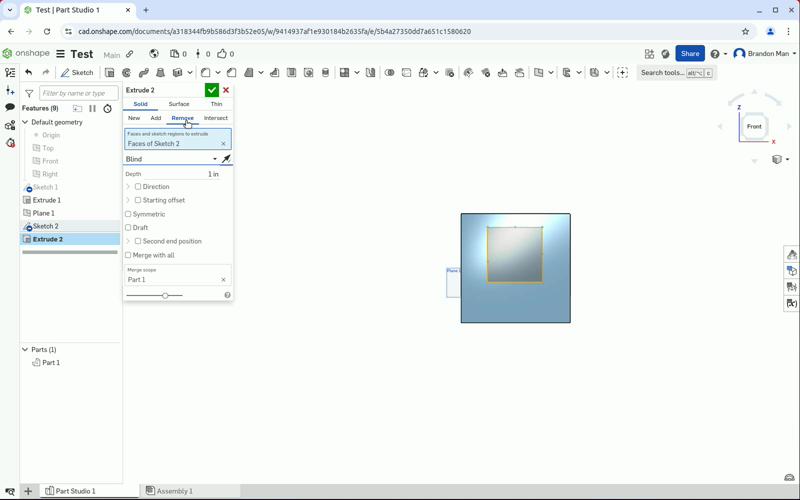
text(-61.14)
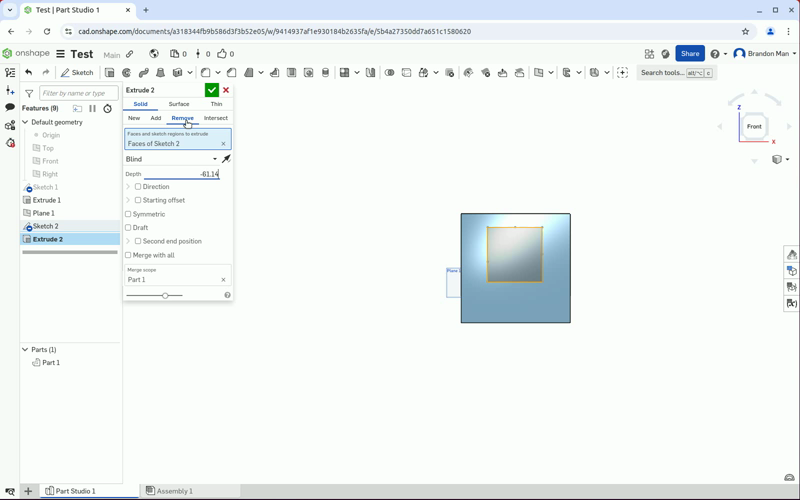
key(tab, 3)
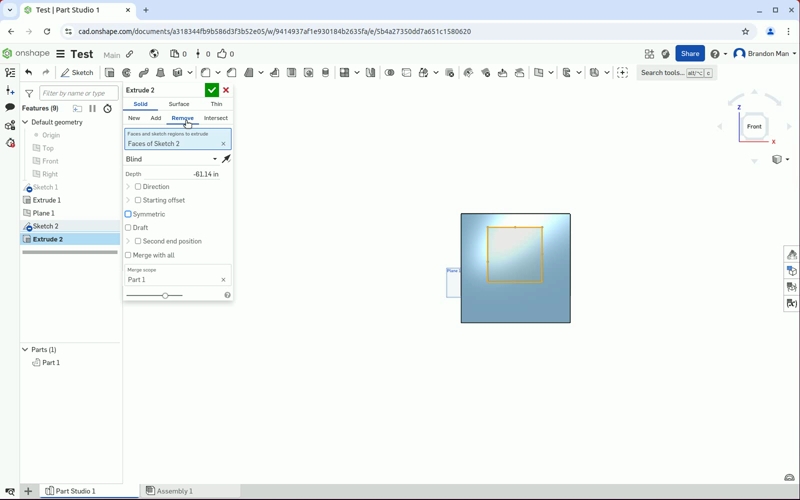
key(space)
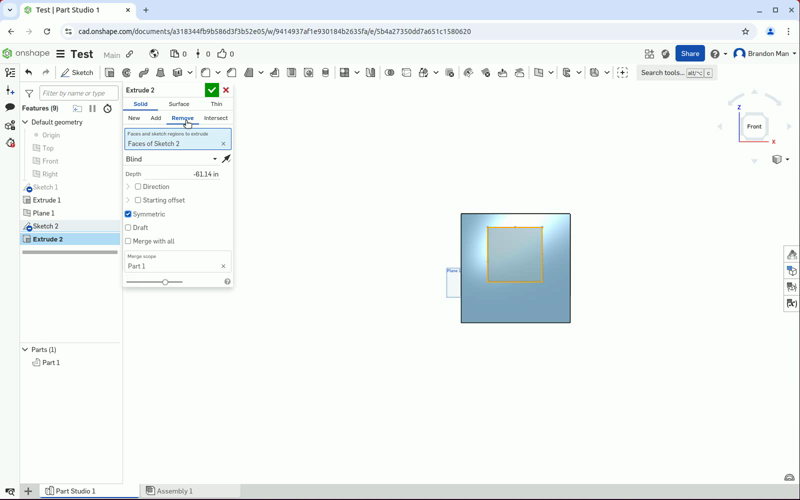
key(tab, 2)
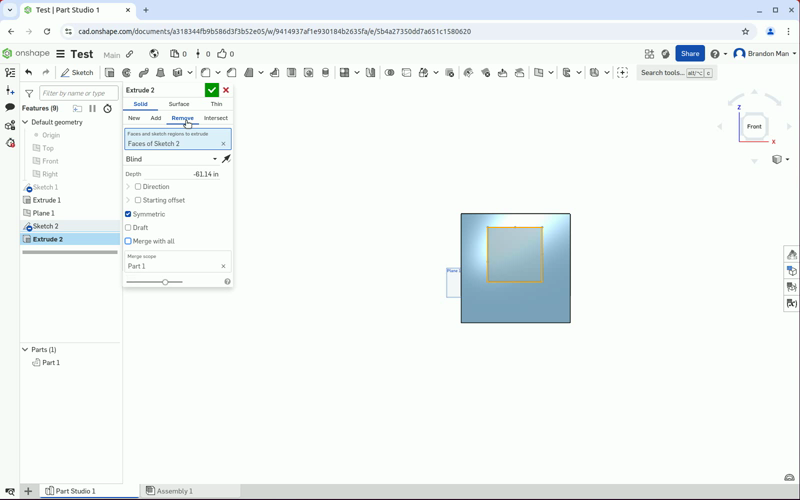
key(space)
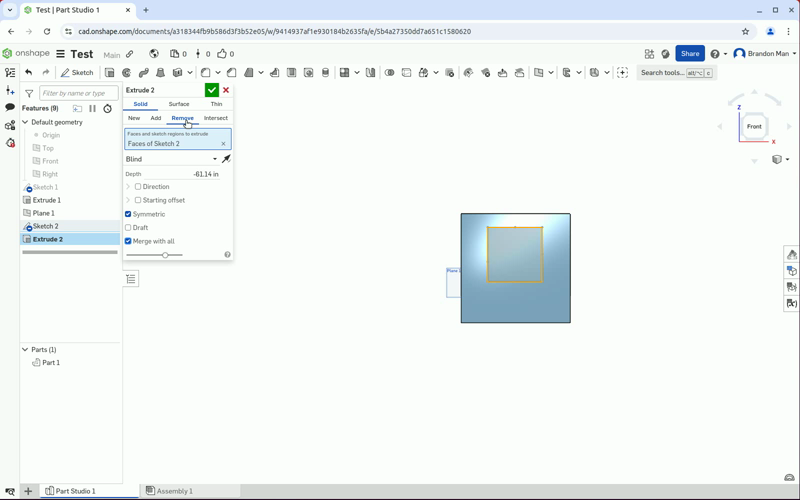
key(enter)
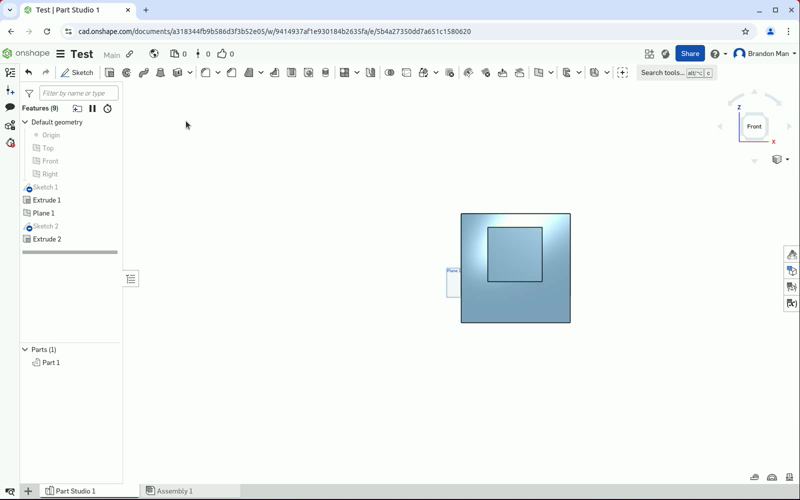
key(shift+h)
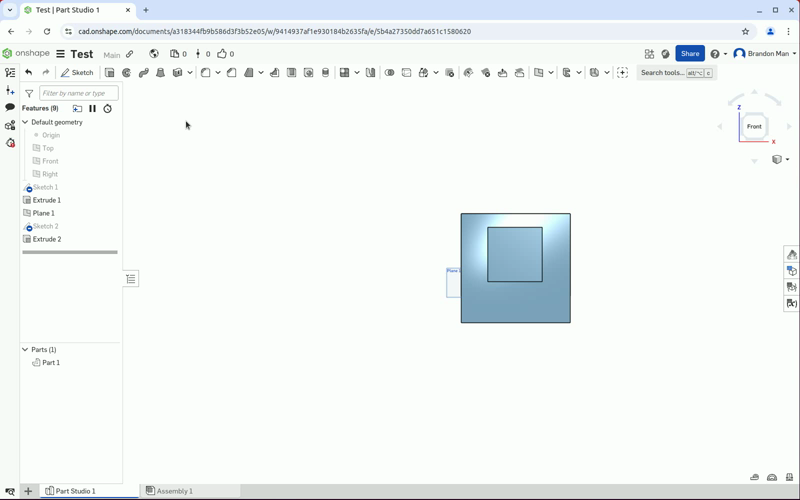
key(shift+h)
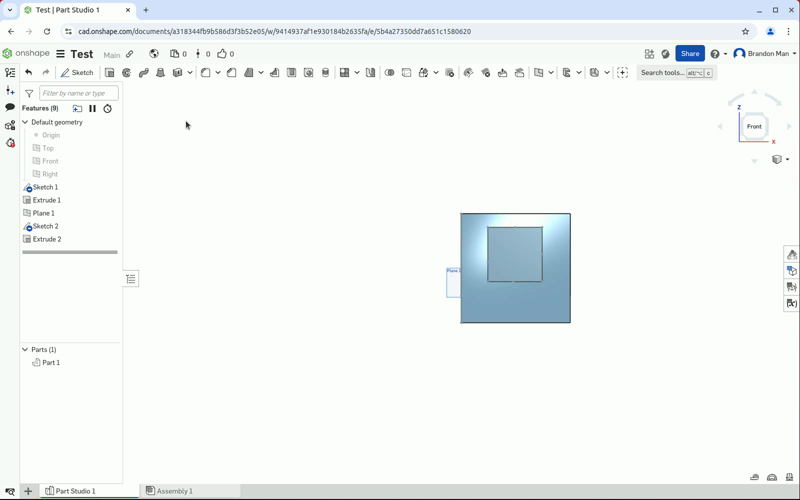
key(shift+7)
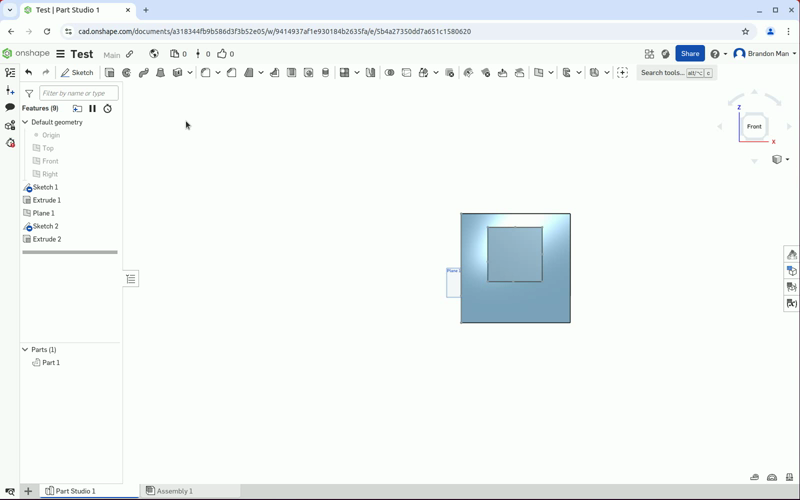
key(left, 2)
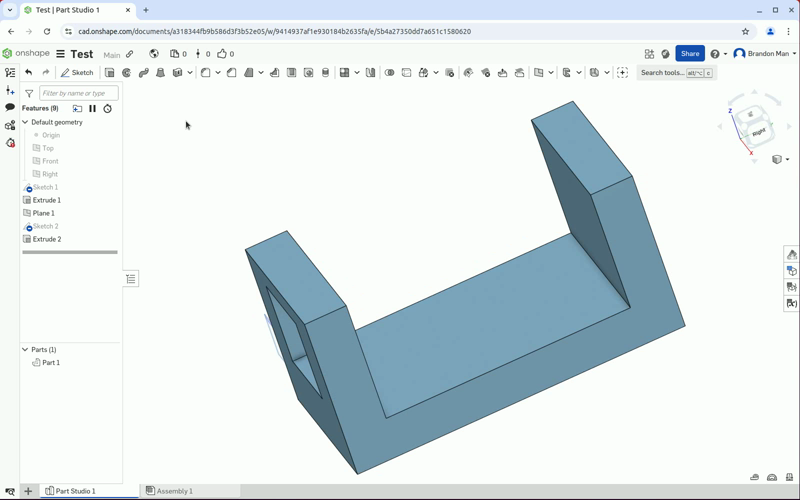
key(down, 2)
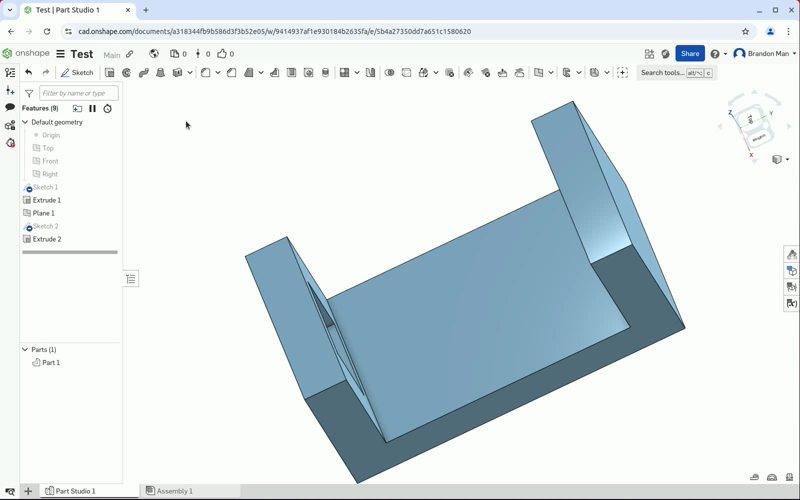
key(up, 2)
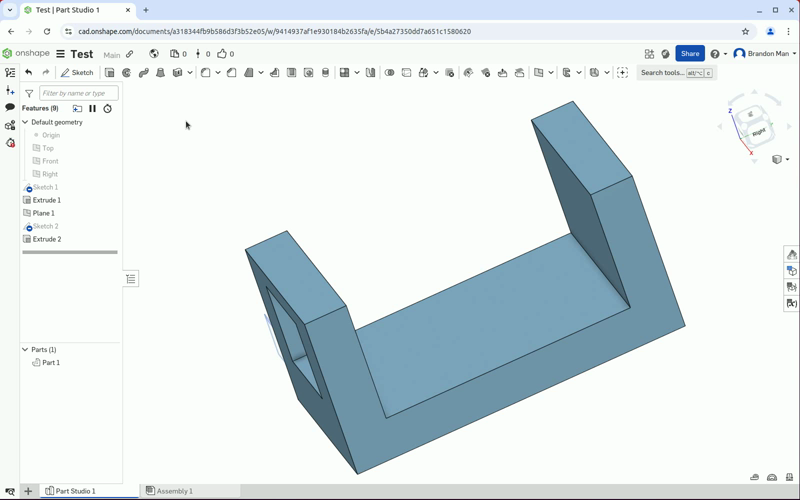
key(right, 2)
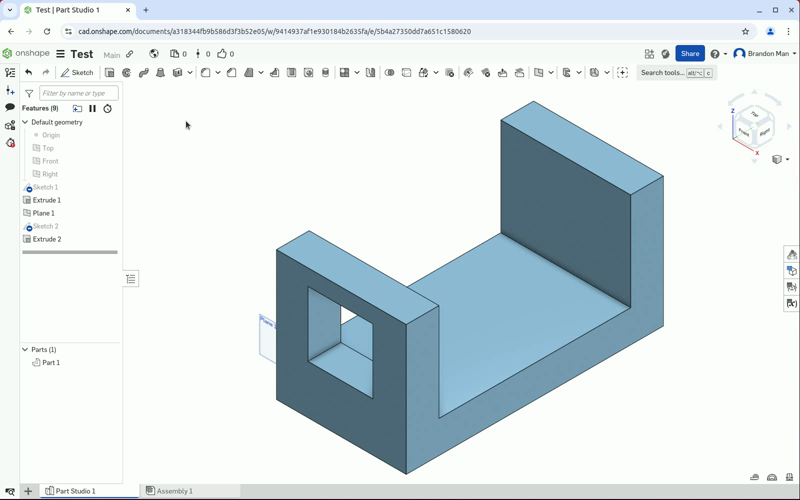
mouse_move(73, 189)
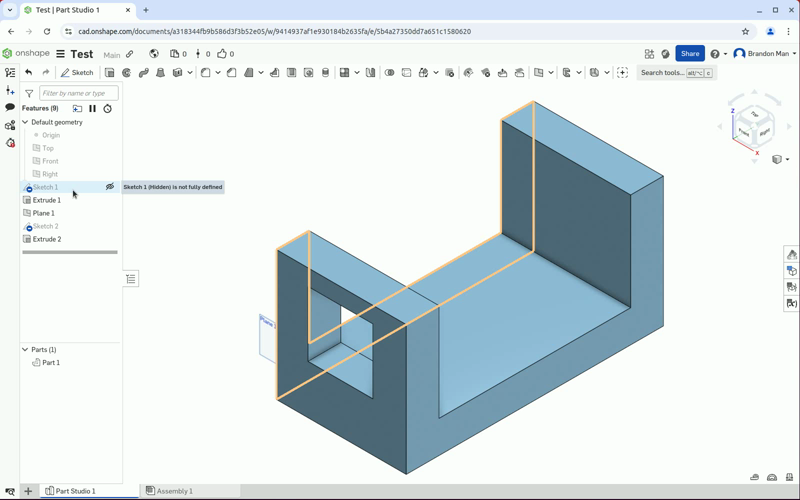
click(73, 189)